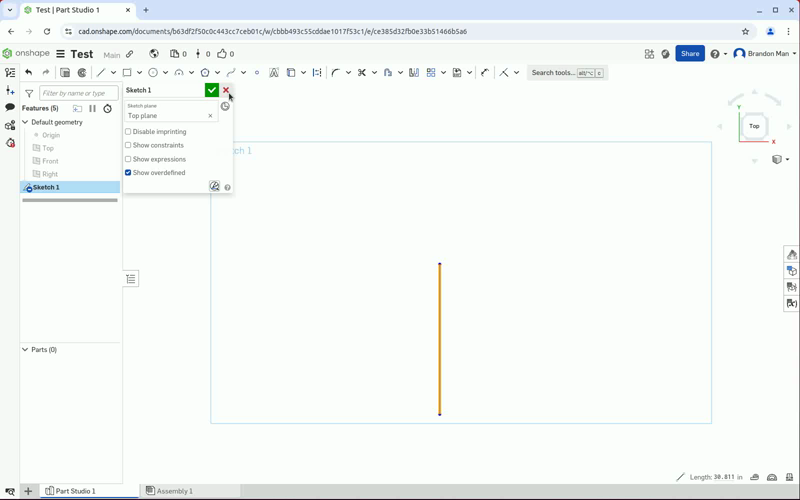
key(shift+h)
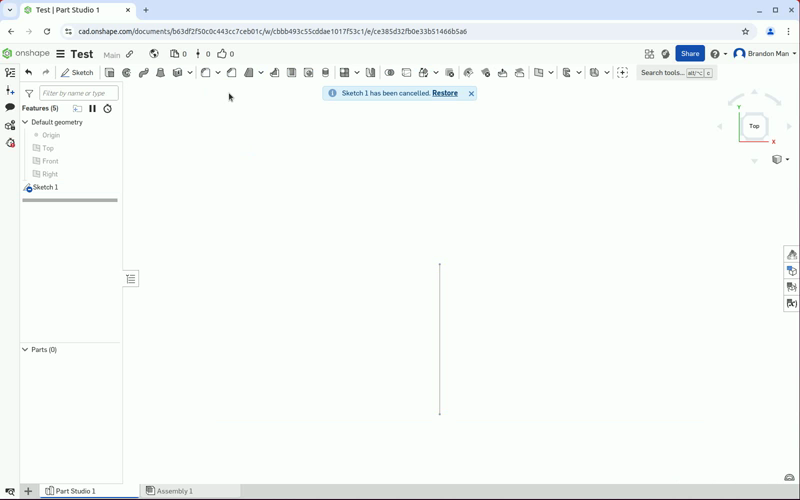
key(shift+s)
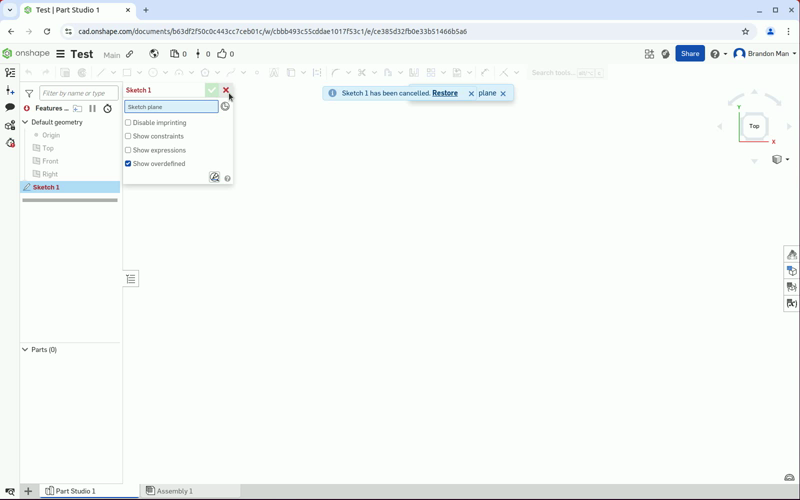
mouse_move(73, 150)
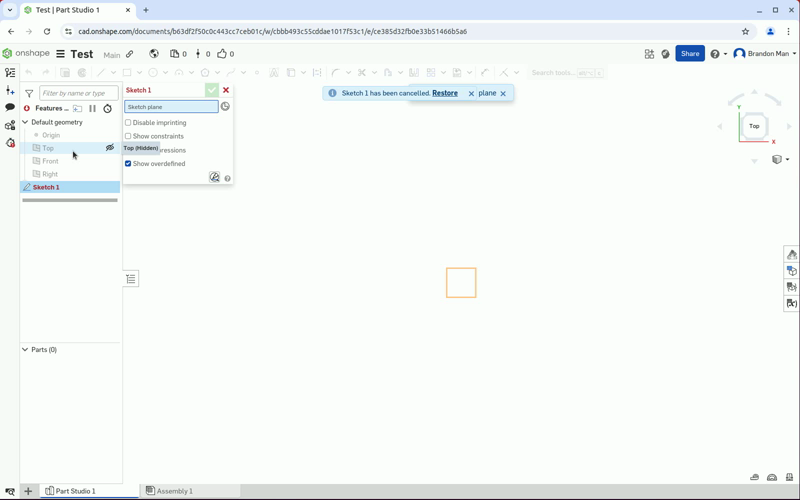
click(73, 150)
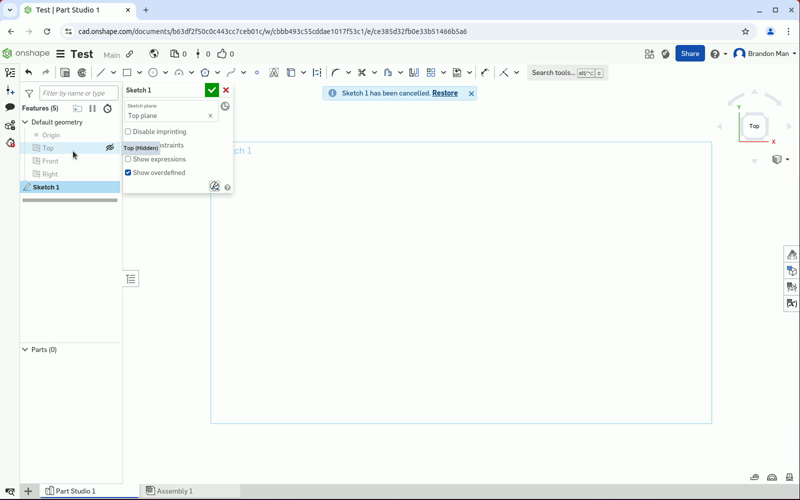
mouse_move(73, 352)
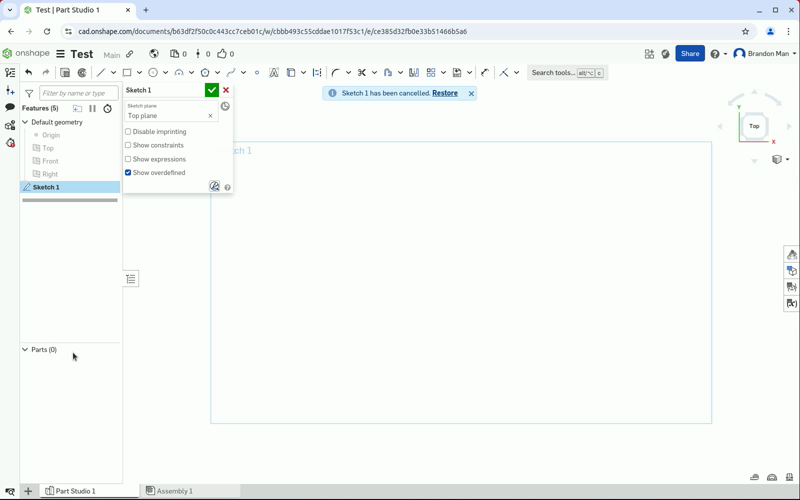
key(y)
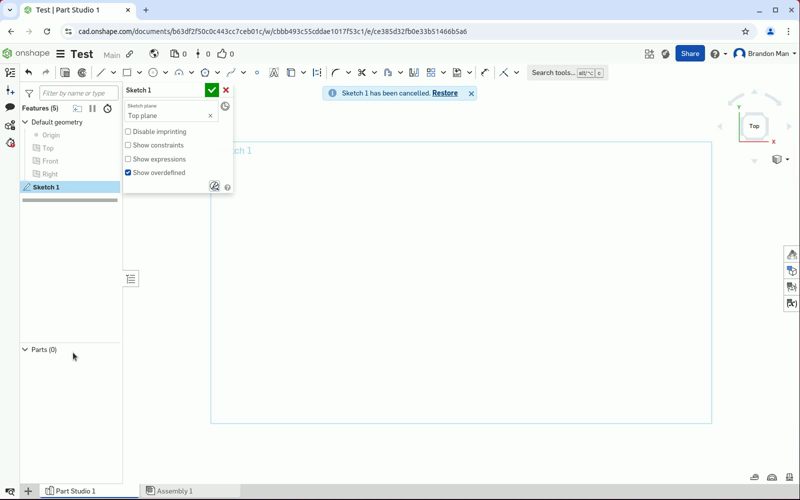
key(c)
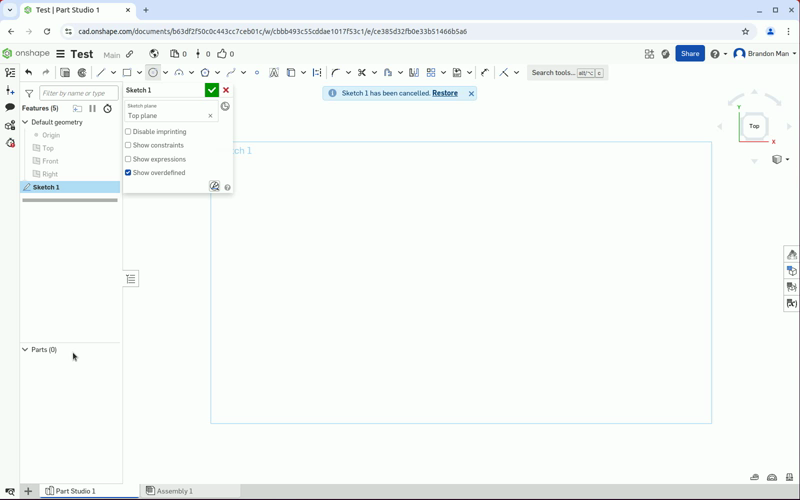
key_down(shift)
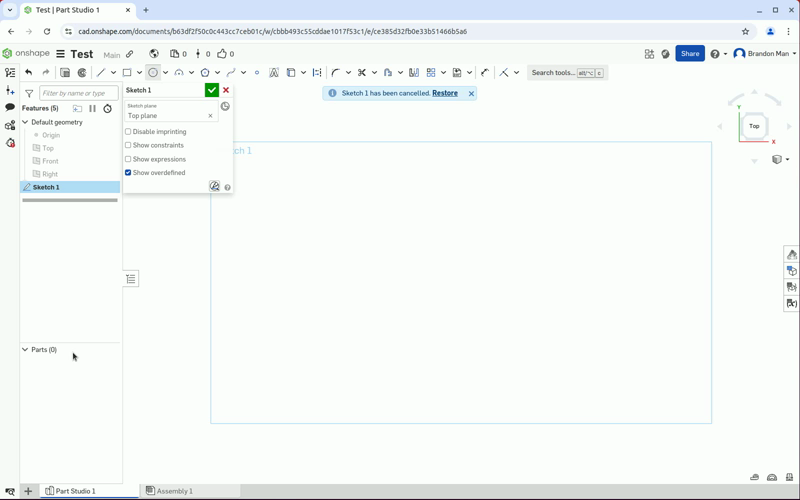
mouse_move(461, 282)
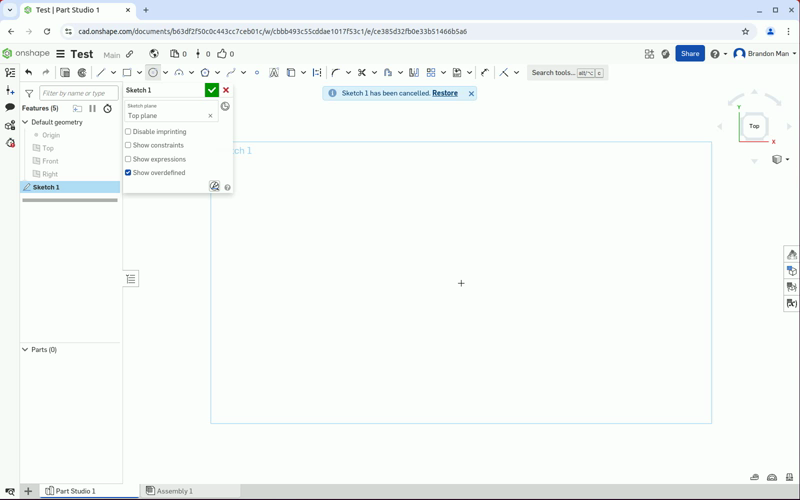
click(461, 282)
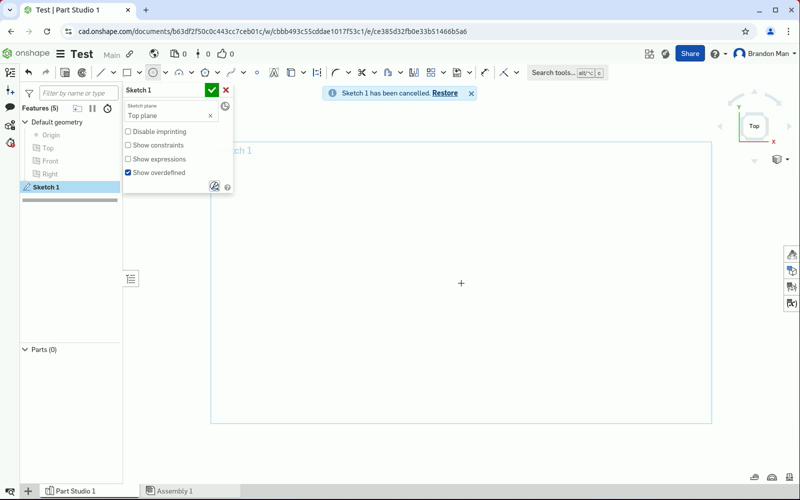
key_up(shift)
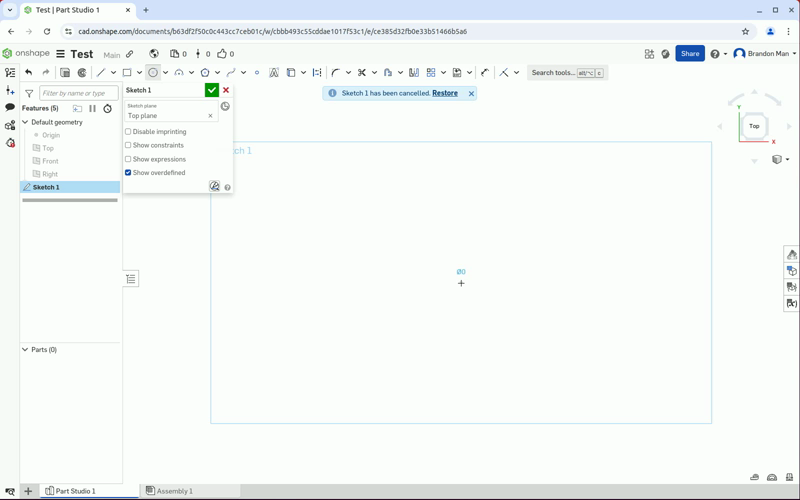
mouse_move(476, 282)
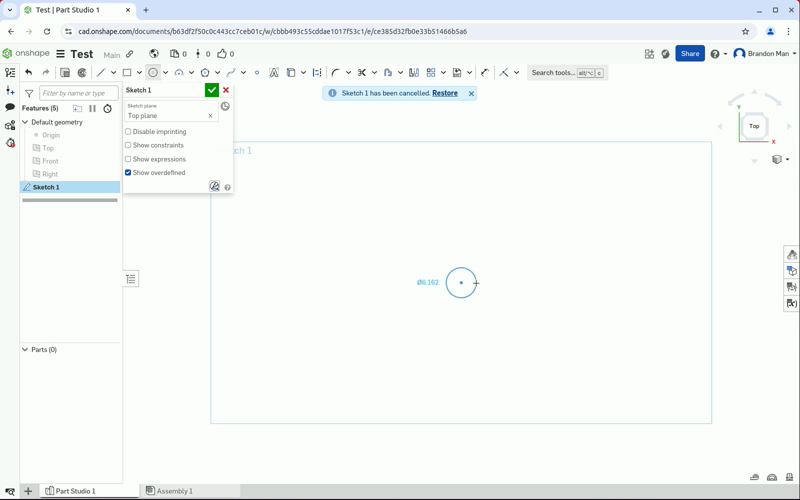
click(476, 282)
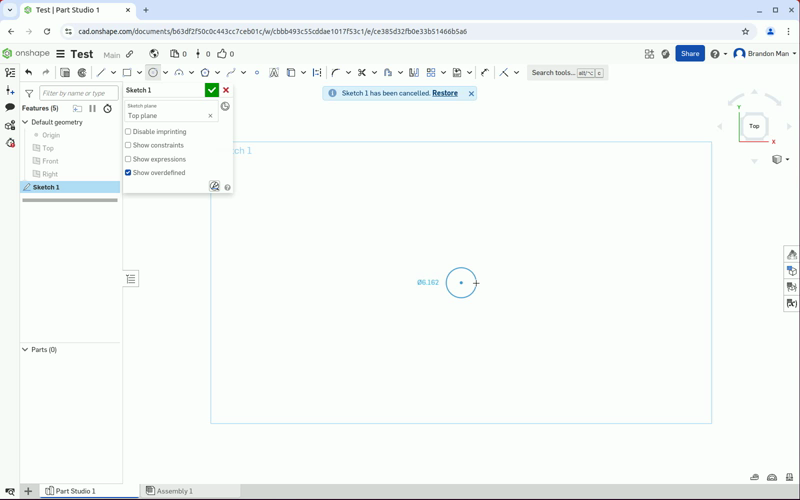
key(esc)
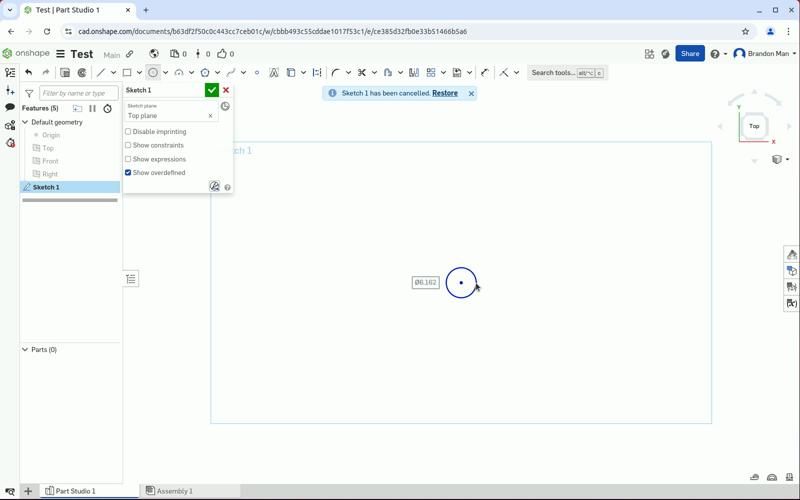
mouse_move(456, 288)
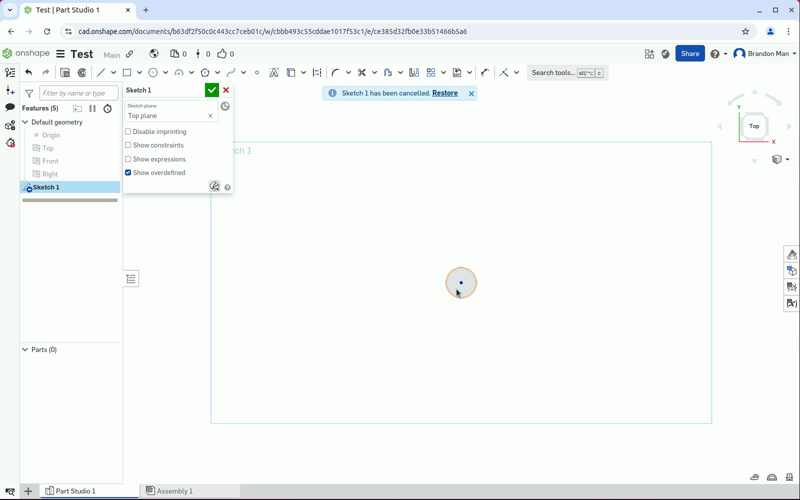
scroll(6)
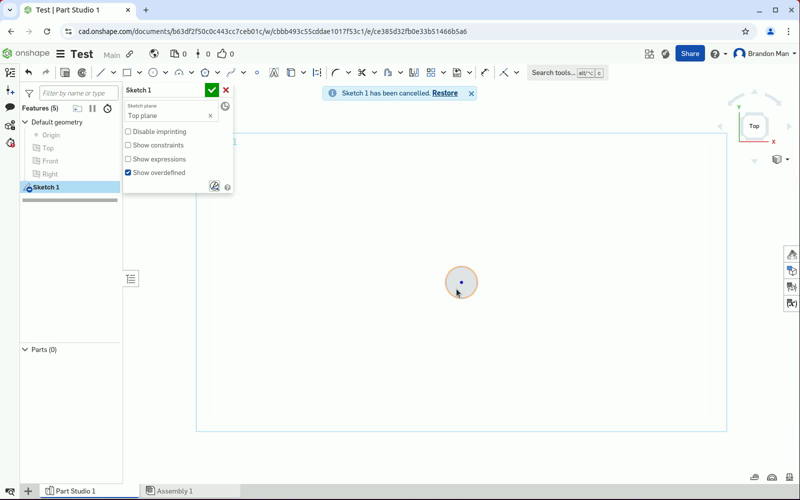
scroll(6)
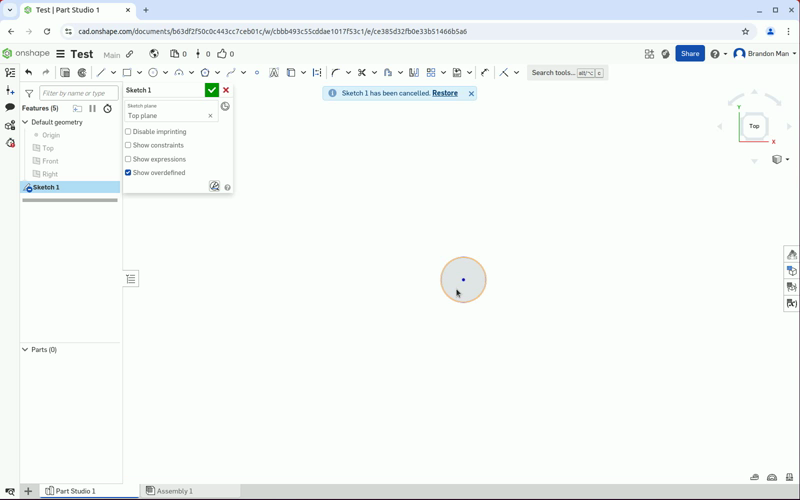
scroll(6)
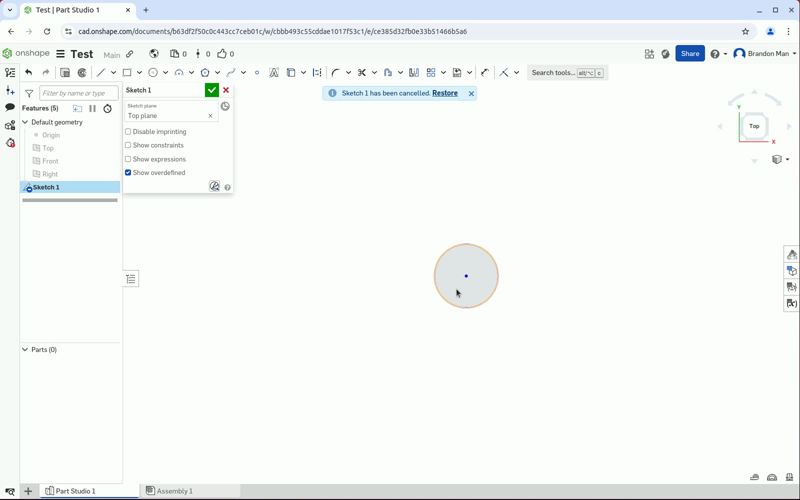
scroll(6)
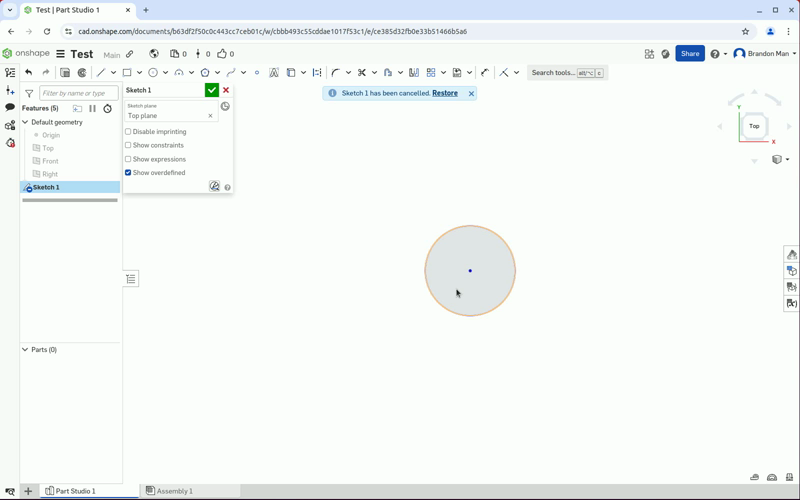
scroll(6)
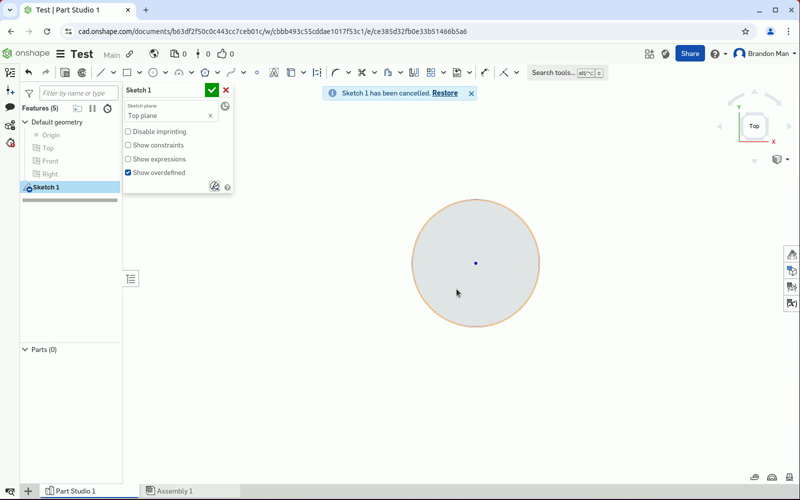
scroll(6)
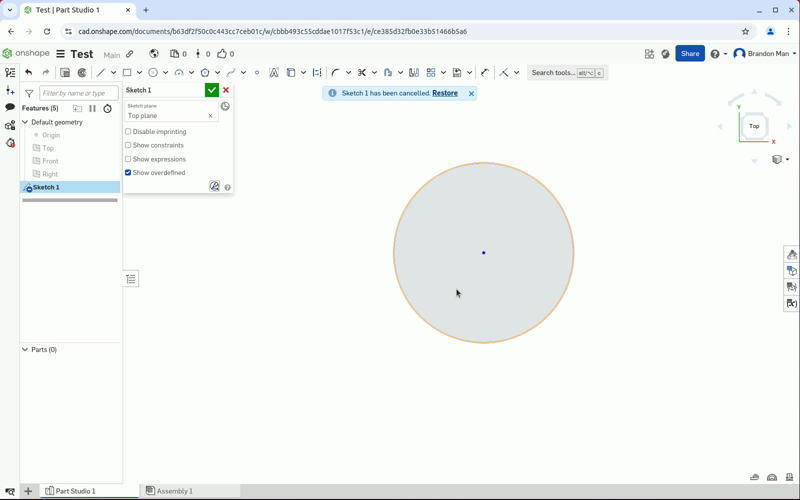
scroll(6)
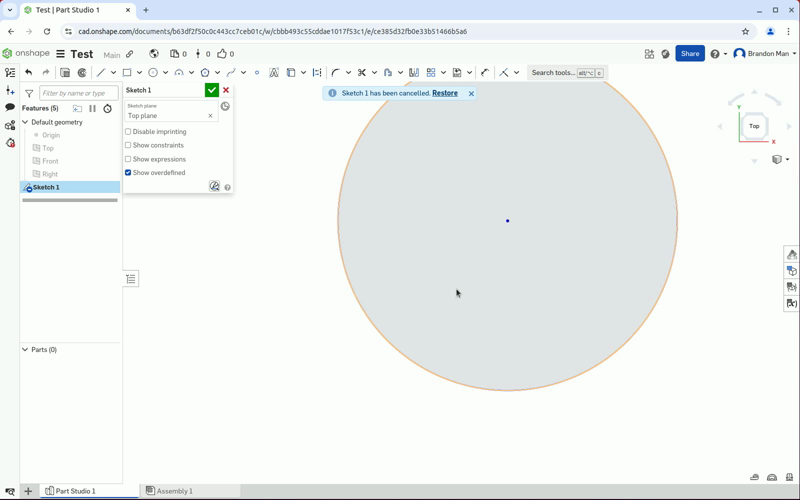
click(456, 288)
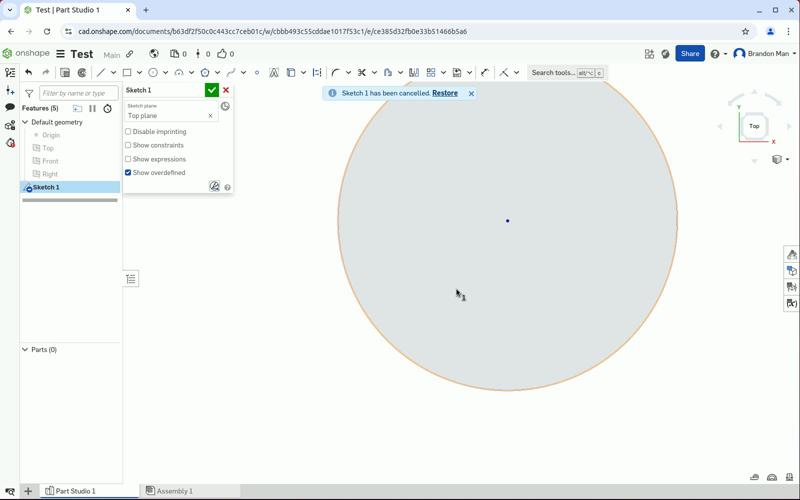
scroll(-6)
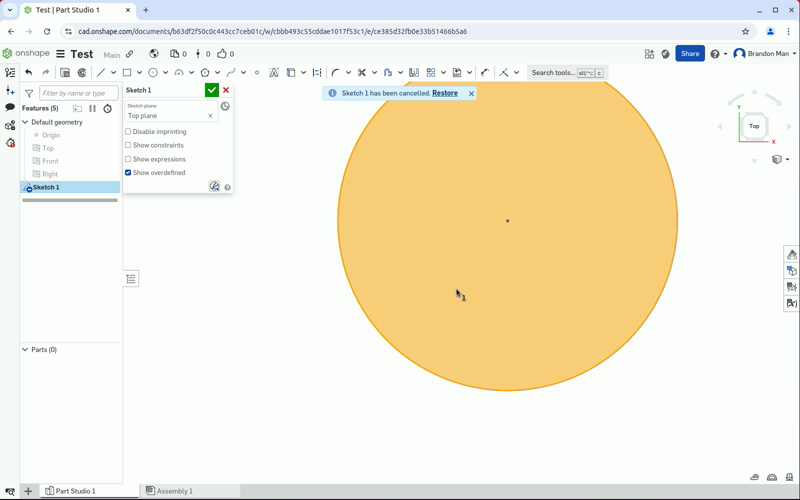
scroll(-6)
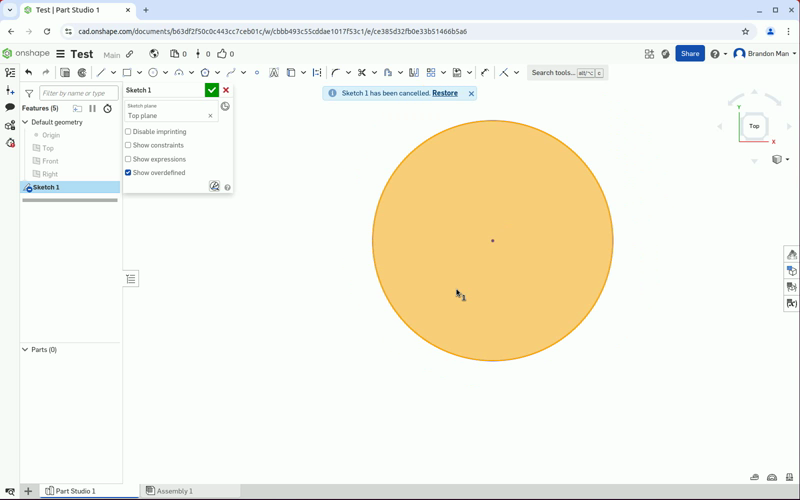
scroll(-6)
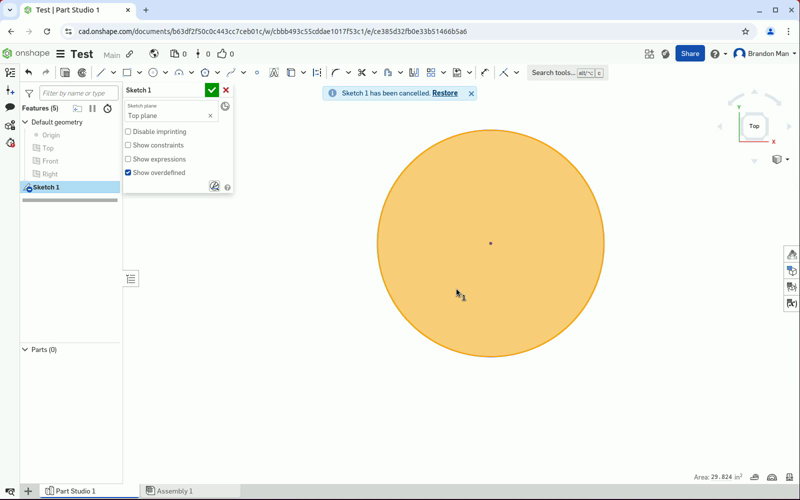
scroll(-6)
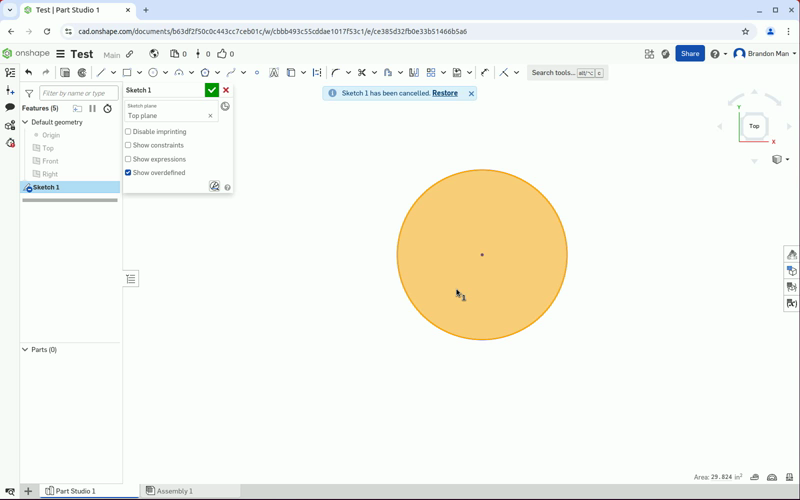
scroll(-6)
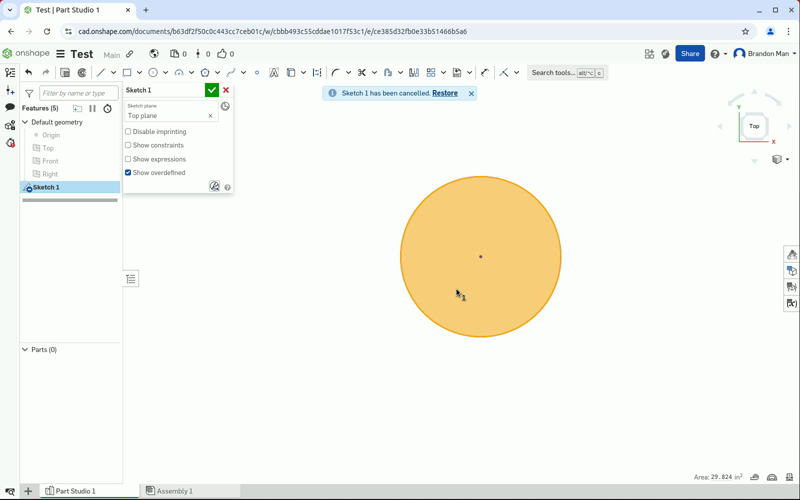
scroll(-6)
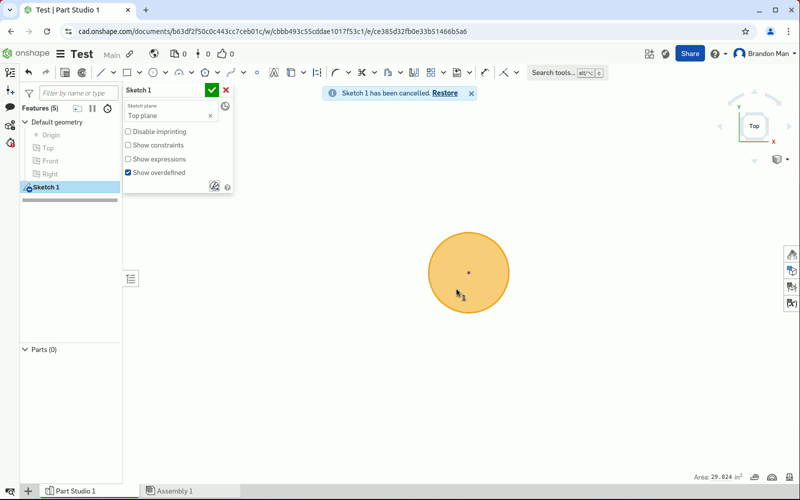
scroll(-6)
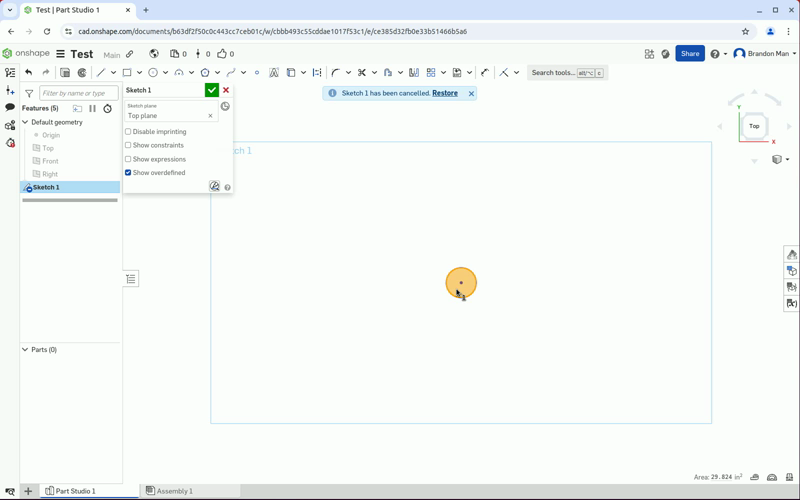
mouse_move(73, 352)
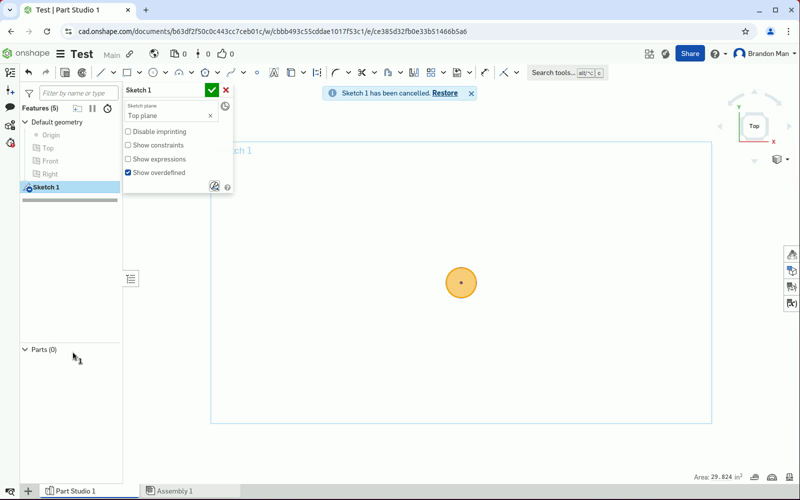
key(shift+y)
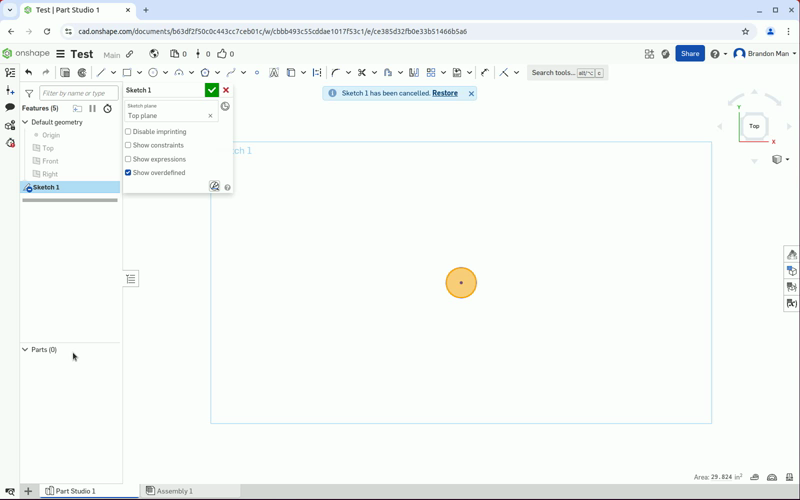
key(shift+e)
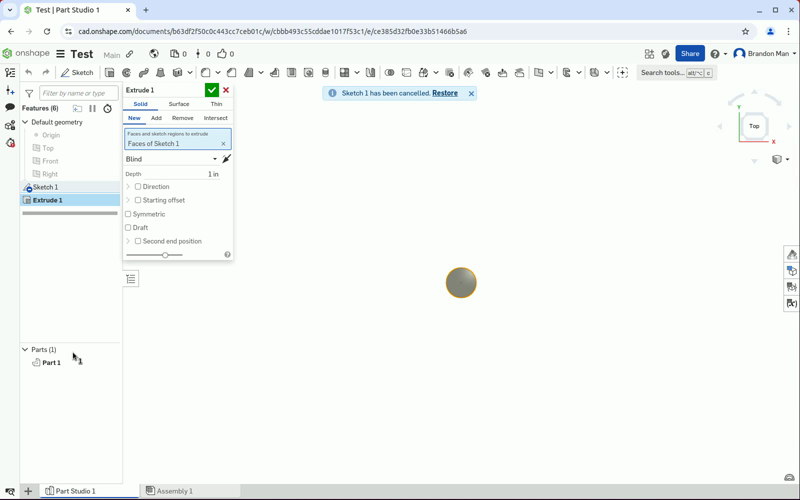
mouse_move(143, 106)
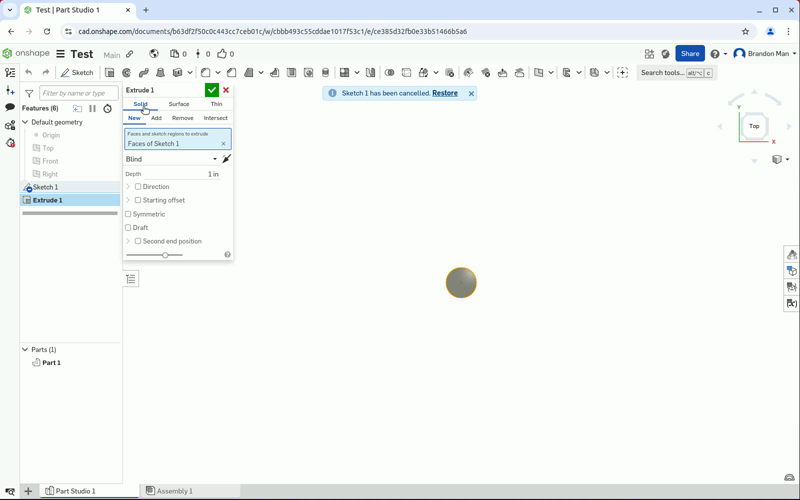
click(143, 106)
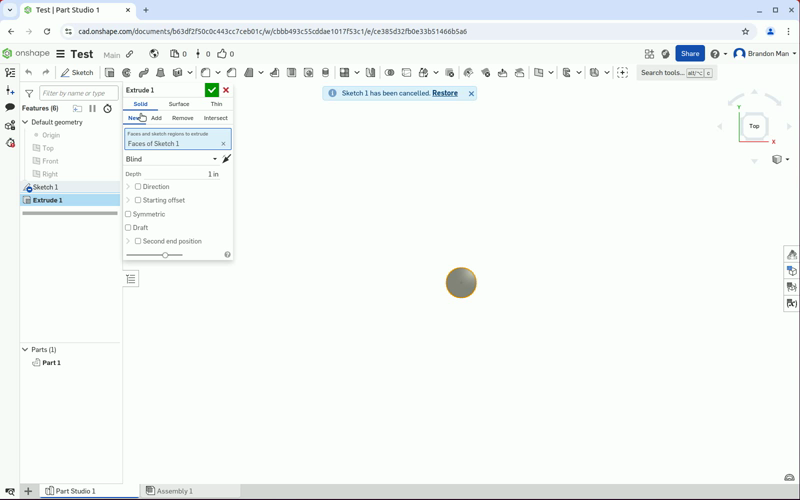
mouse_move(137, 120)
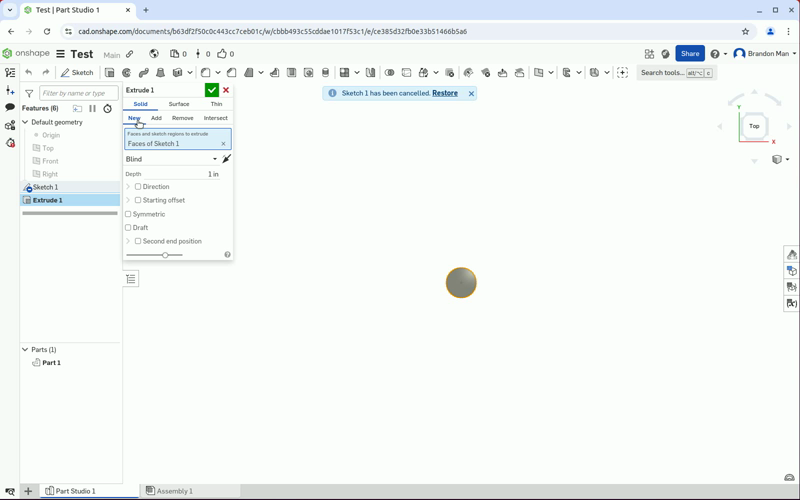
click(137, 120)
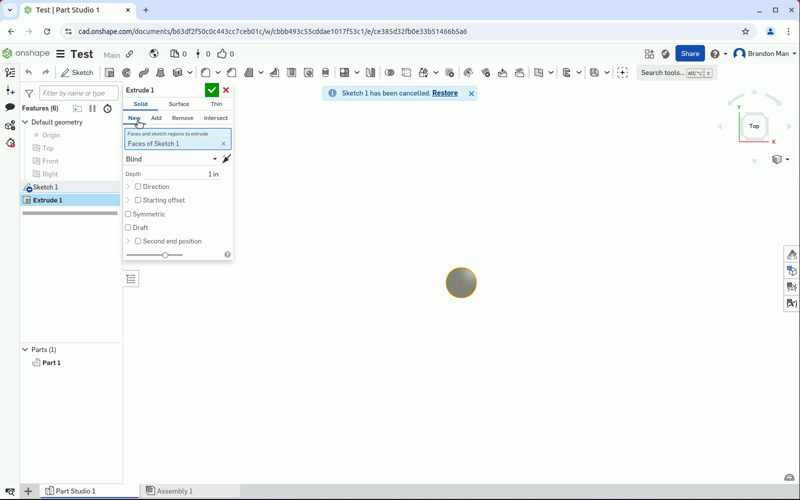
key(tab, 4)
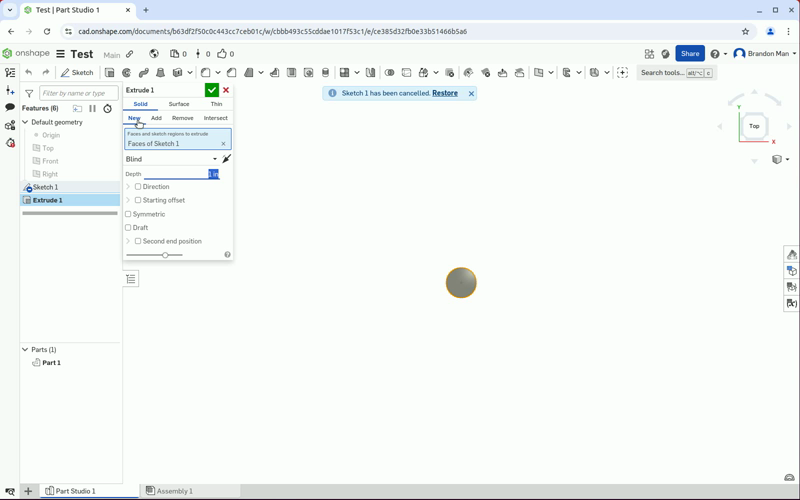
text(9.628)
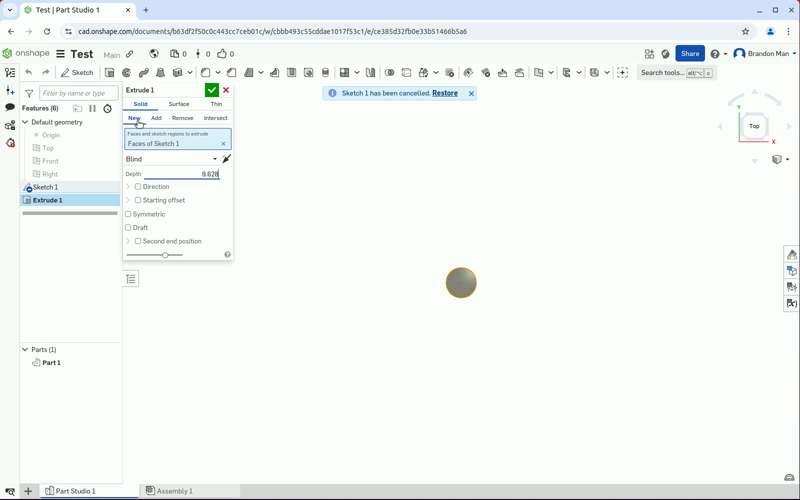
key(enter)
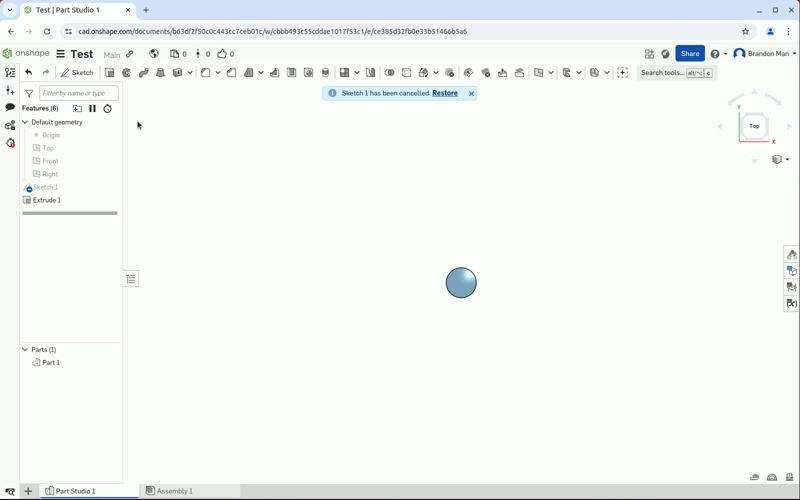
key(shift+h)
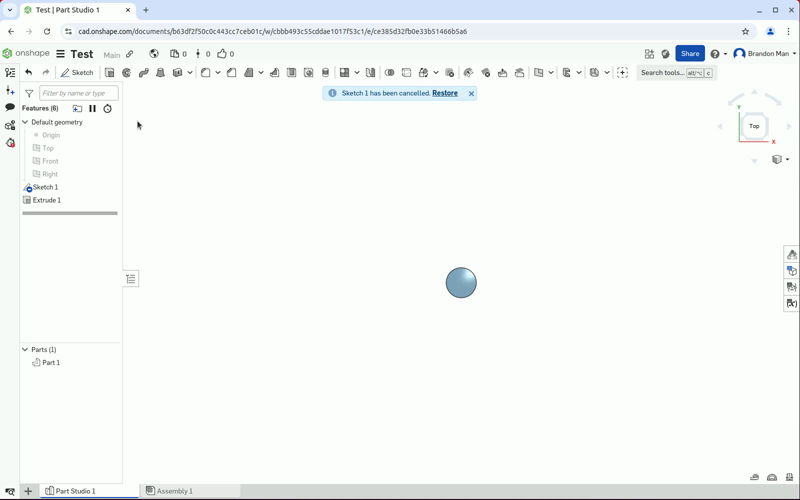
key(shift+h)
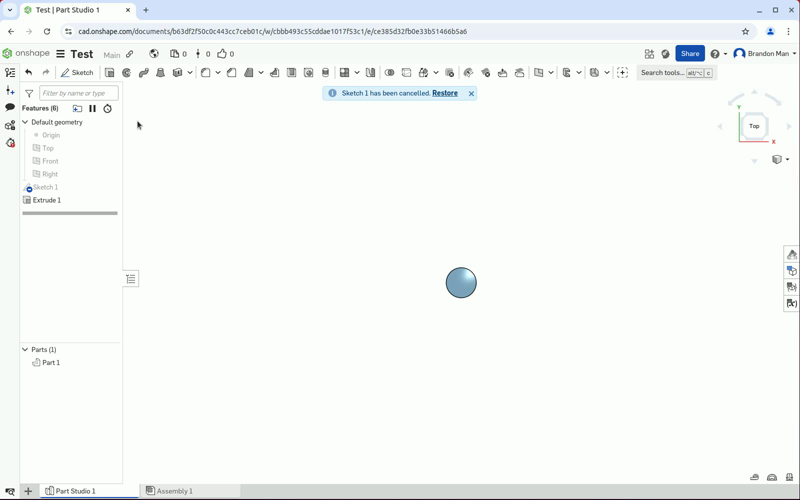
mouse_move(73, 189)
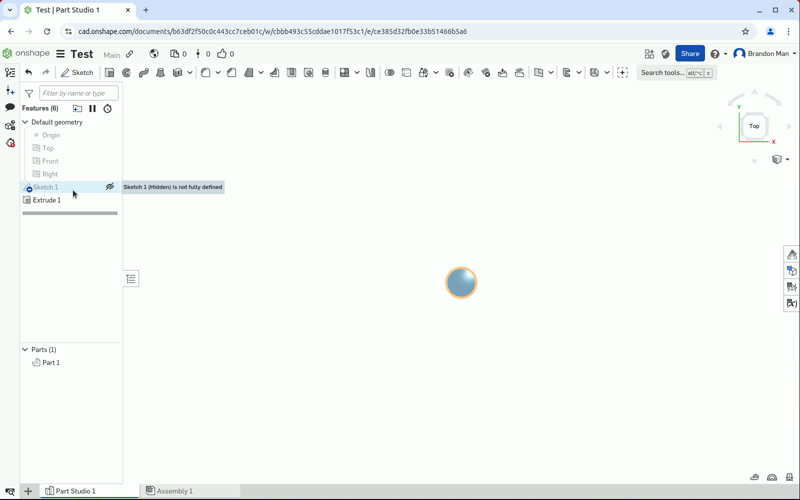
click(73, 189)
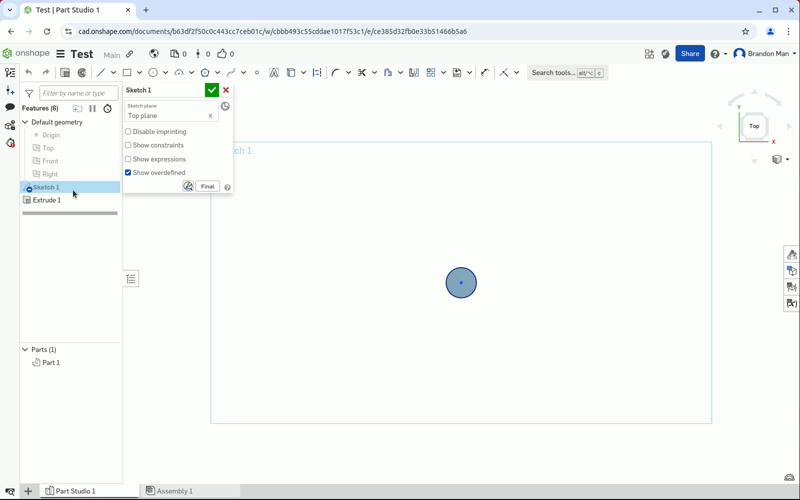
mouse_move(229, 92)
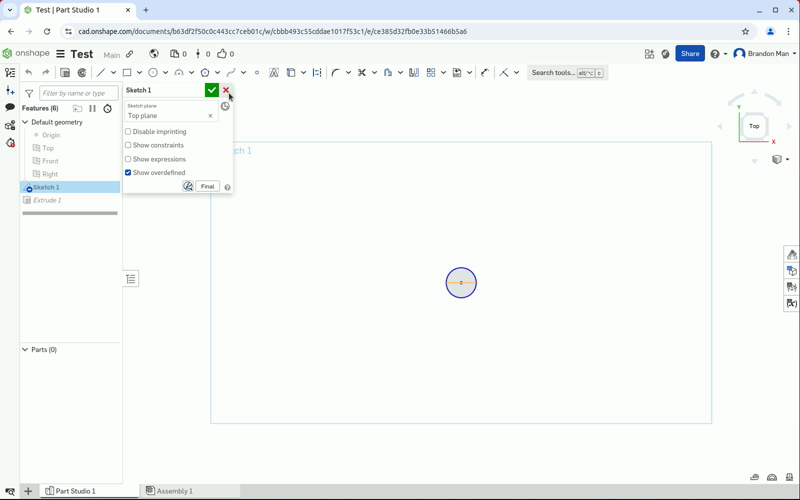
click(229, 92)
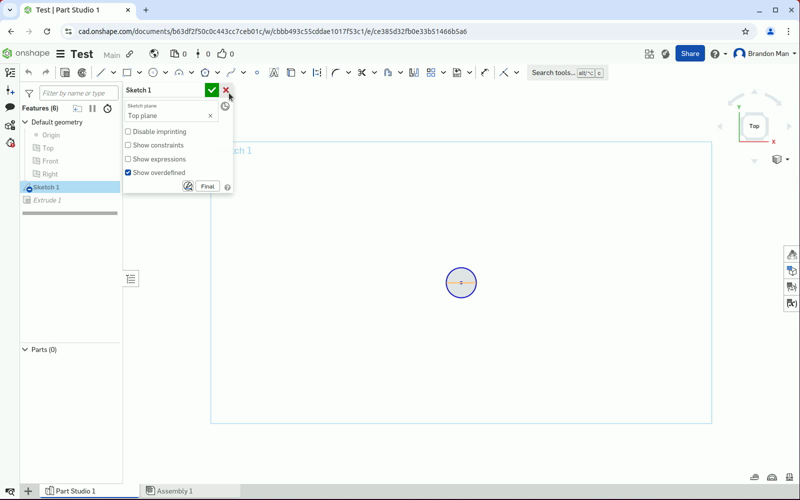
key(shift+s)
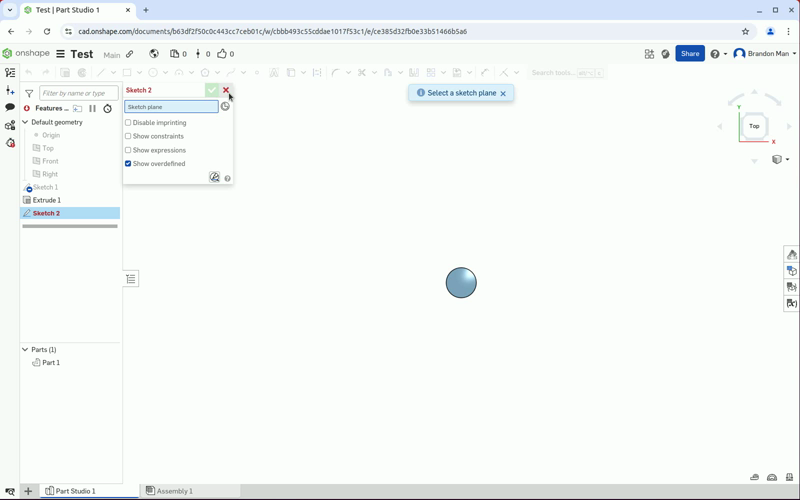
mouse_move(73, 150)
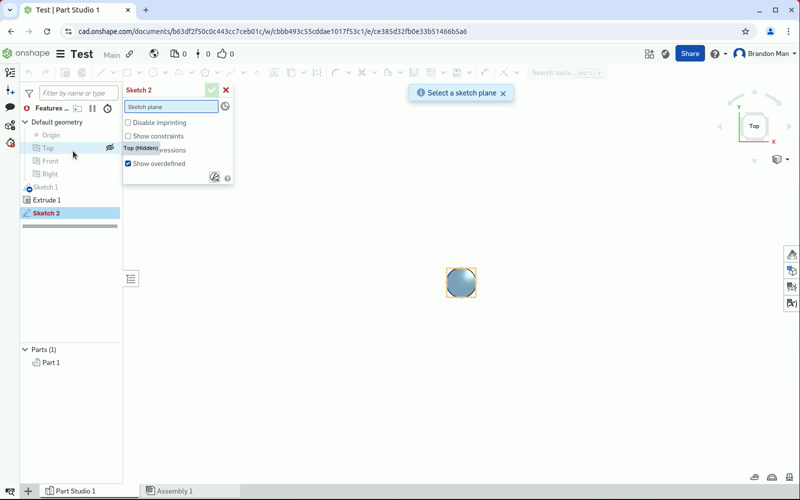
click(73, 150)
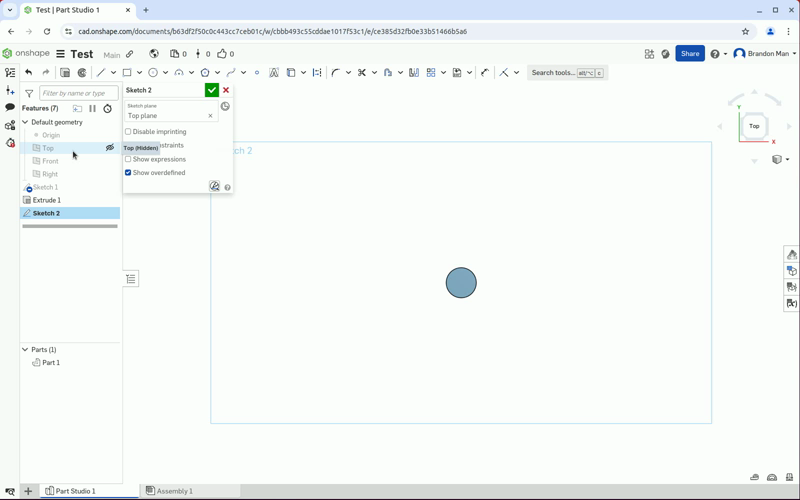
mouse_move(73, 352)
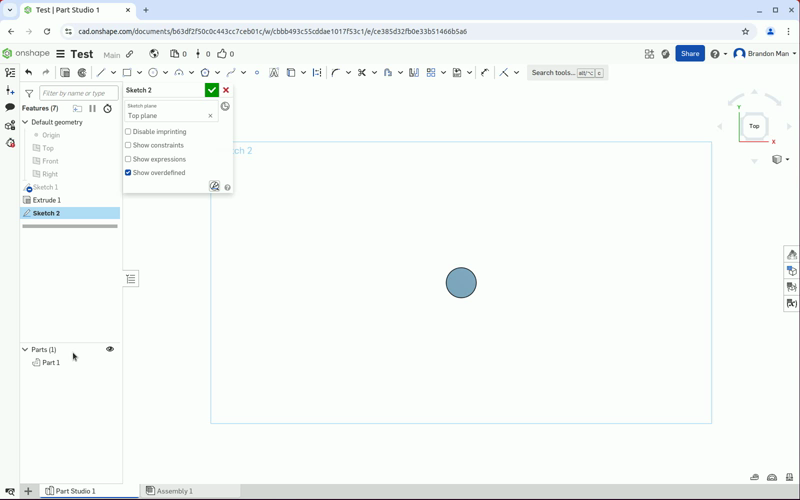
key(y)
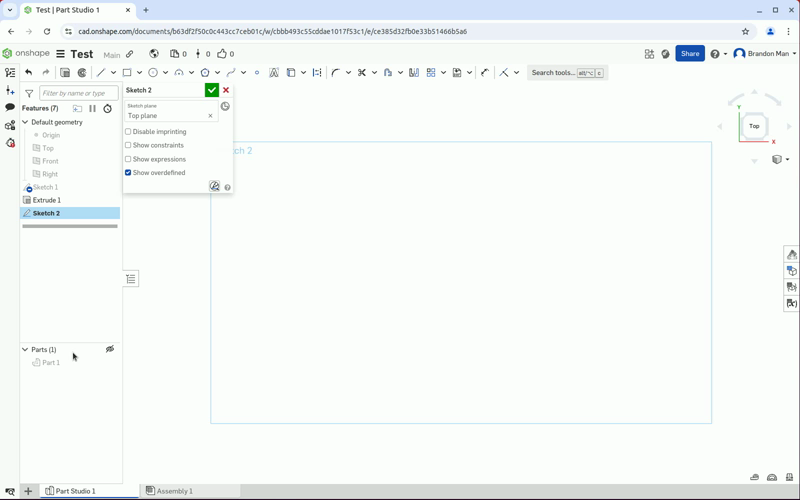
key(c)
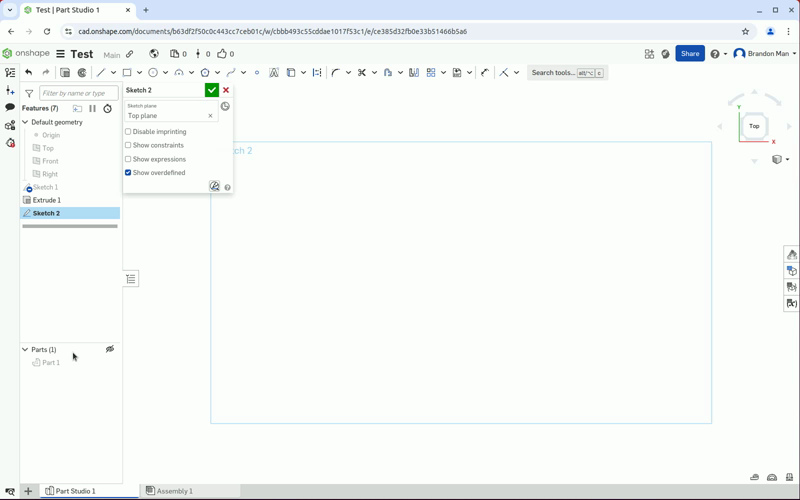
key_down(shift)
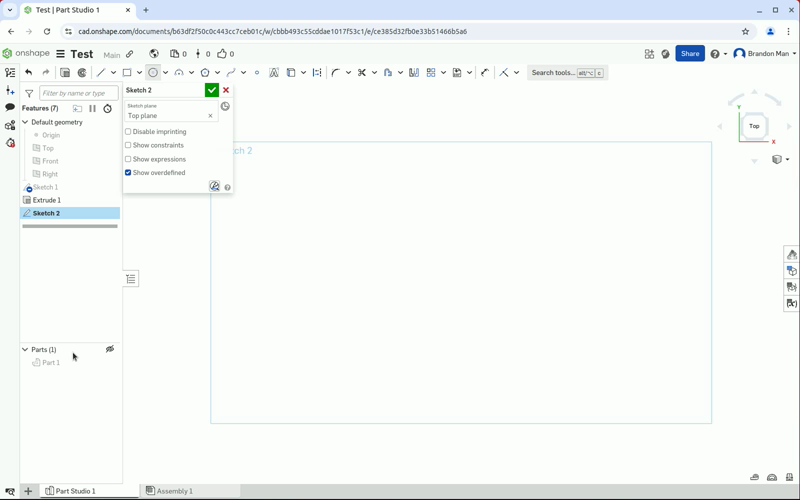
mouse_move(461, 282)
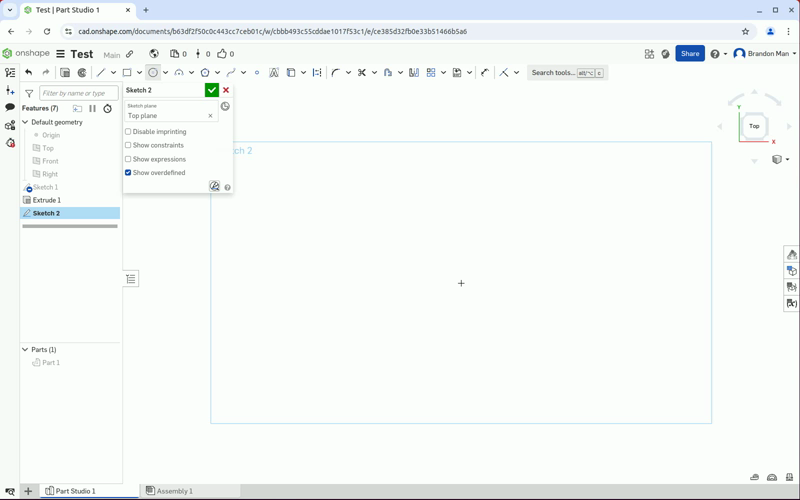
click(461, 282)
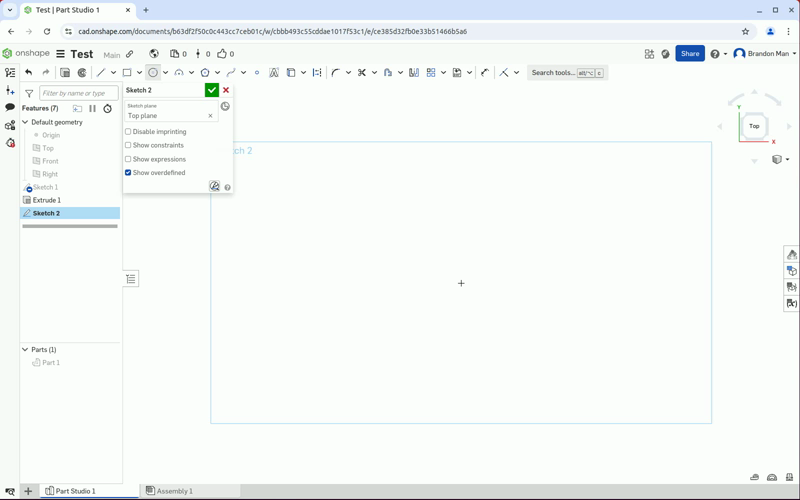
key_up(shift)
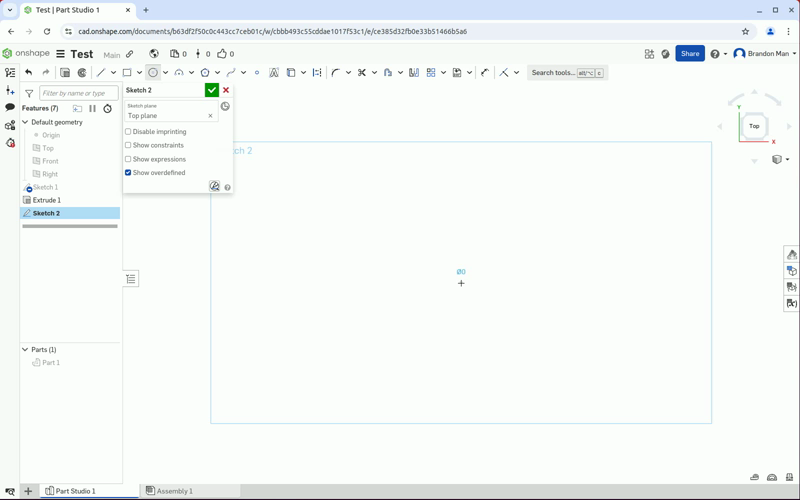
mouse_move(465, 282)
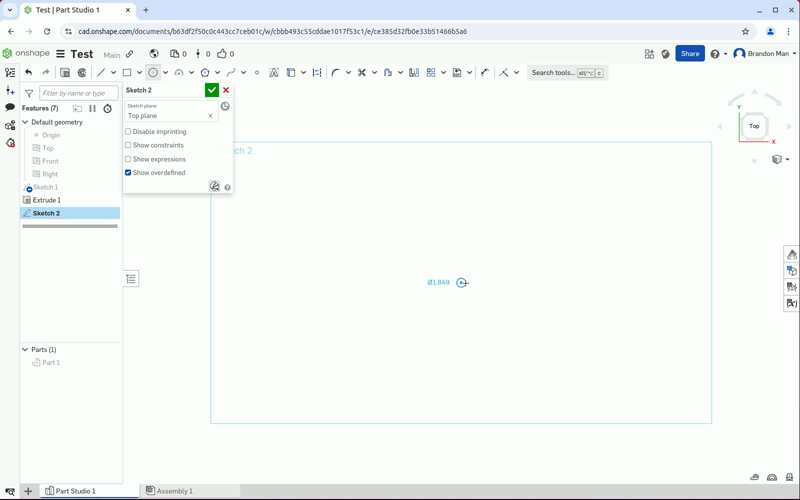
click(465, 282)
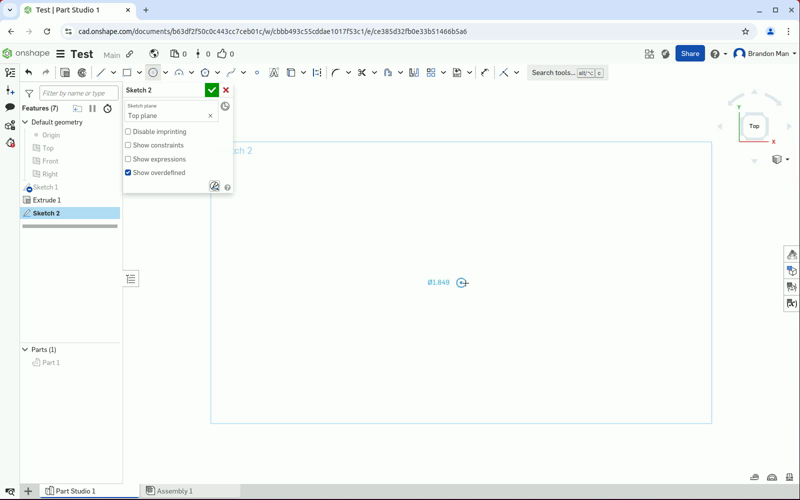
key(esc)
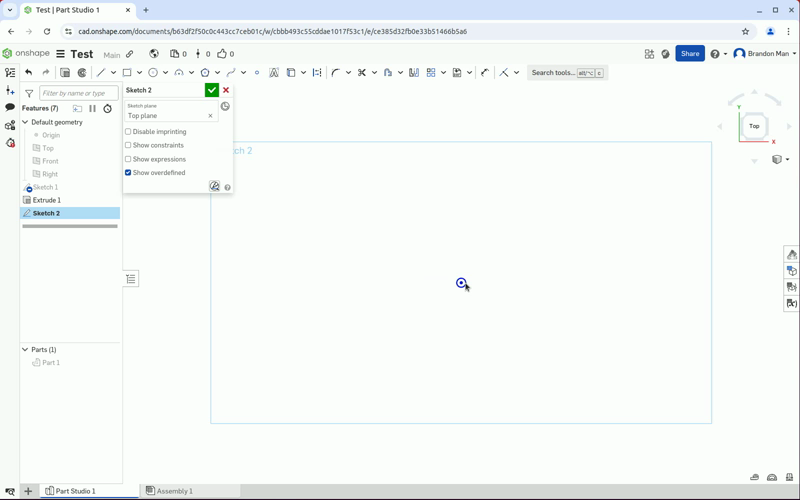
mouse_move(460, 285)
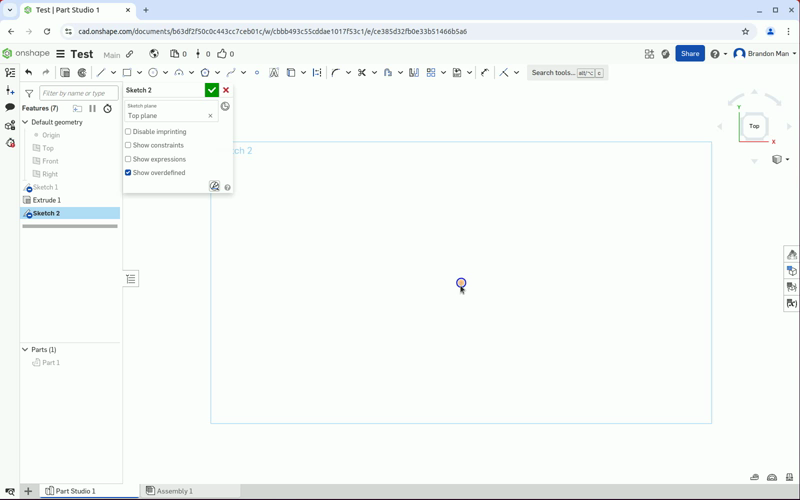
scroll(6)
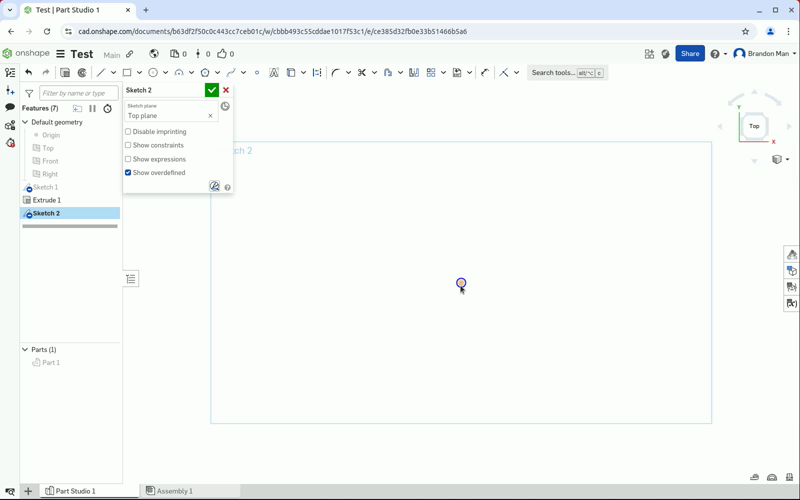
scroll(6)
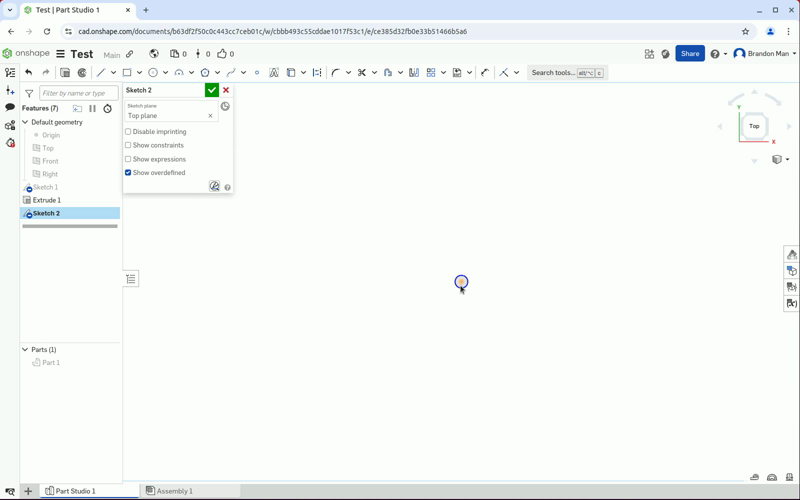
scroll(6)
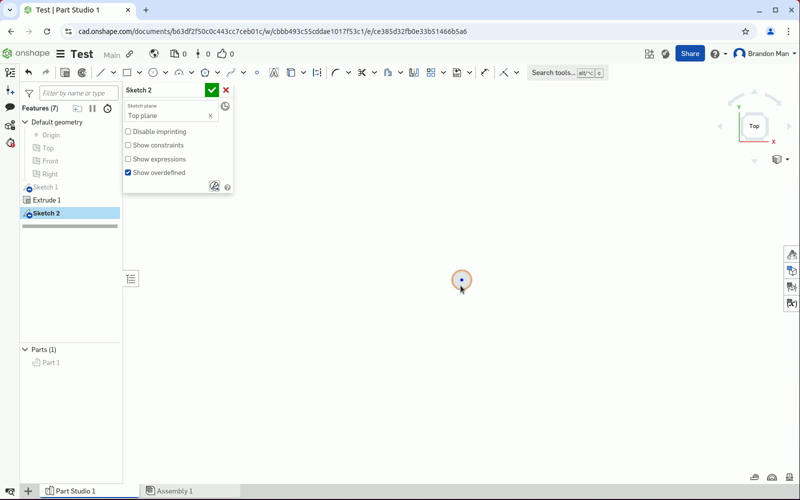
scroll(6)
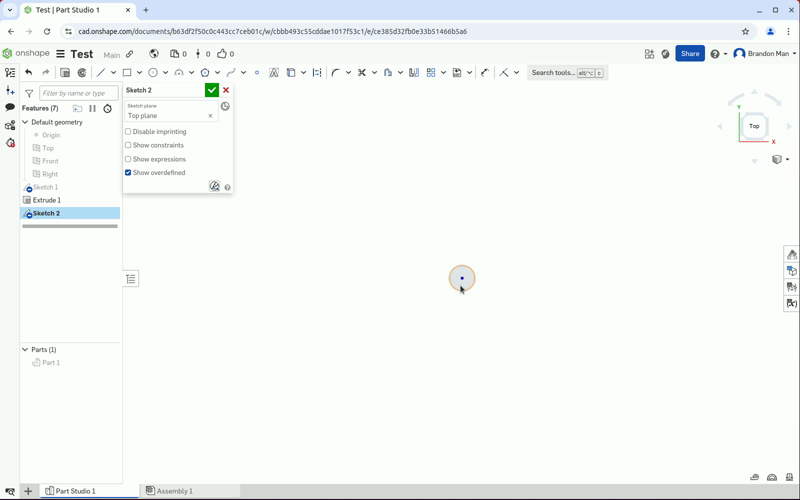
scroll(6)
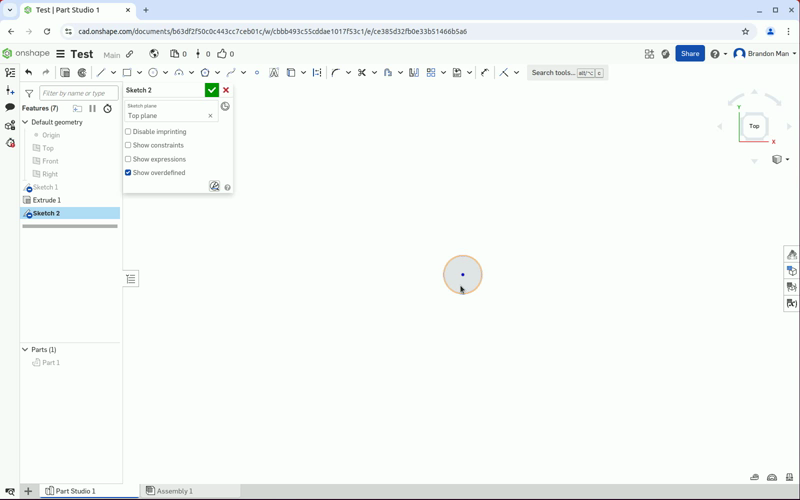
scroll(6)
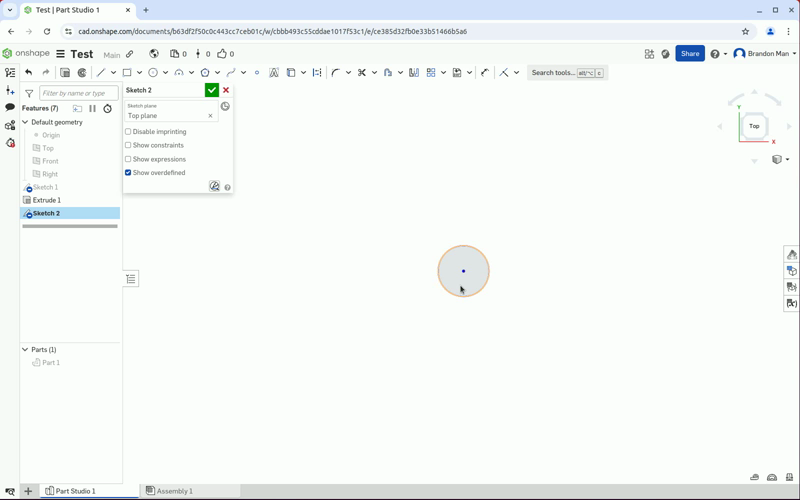
scroll(6)
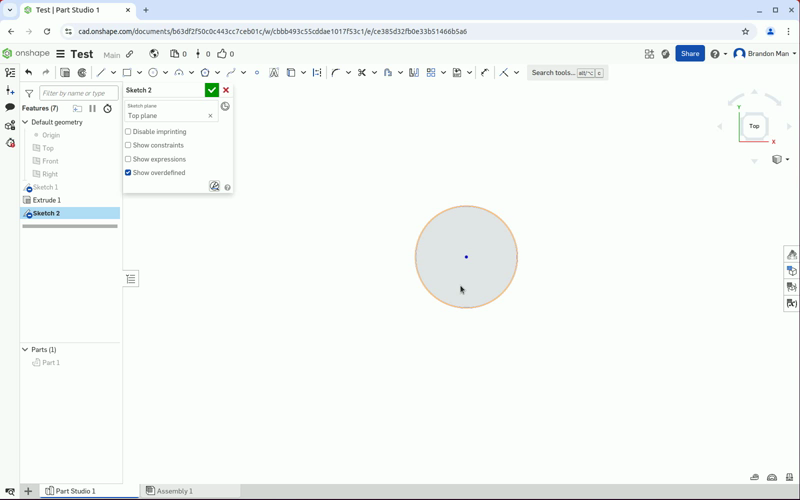
click(460, 285)
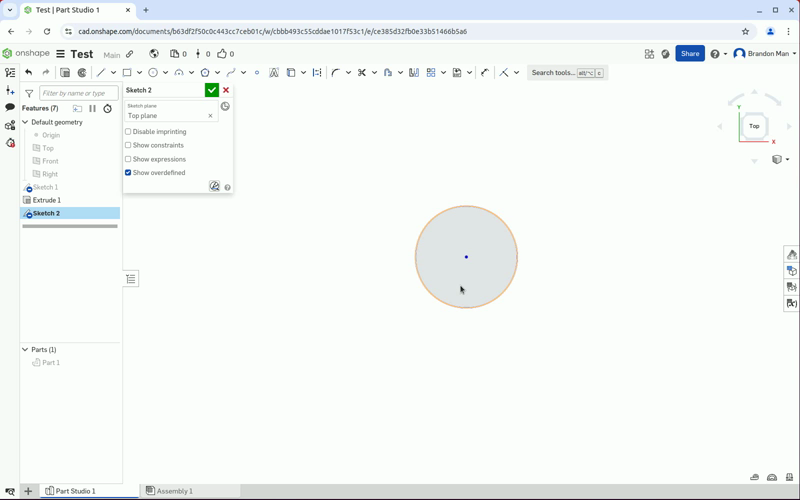
scroll(-6)
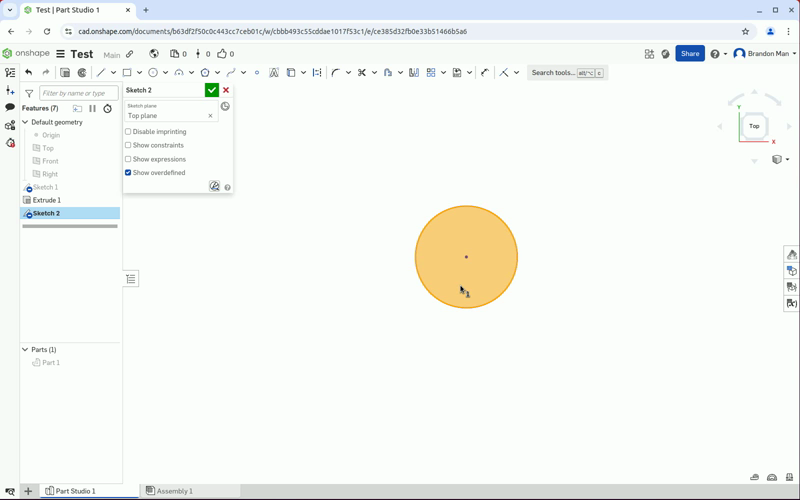
scroll(-6)
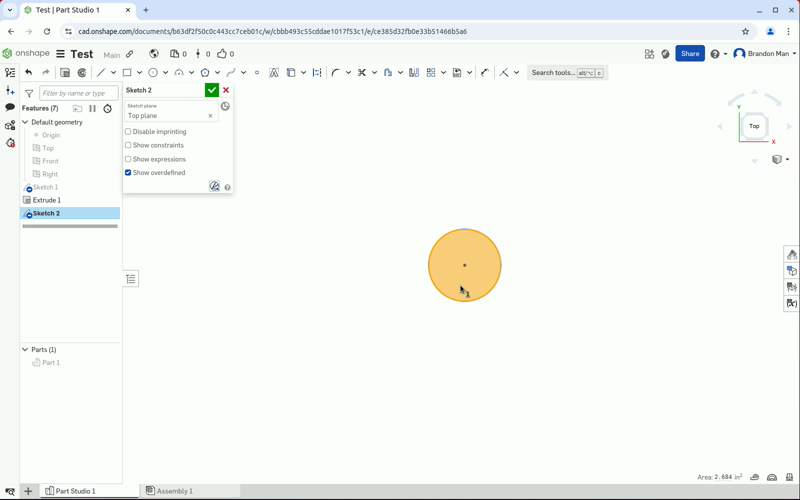
scroll(-6)
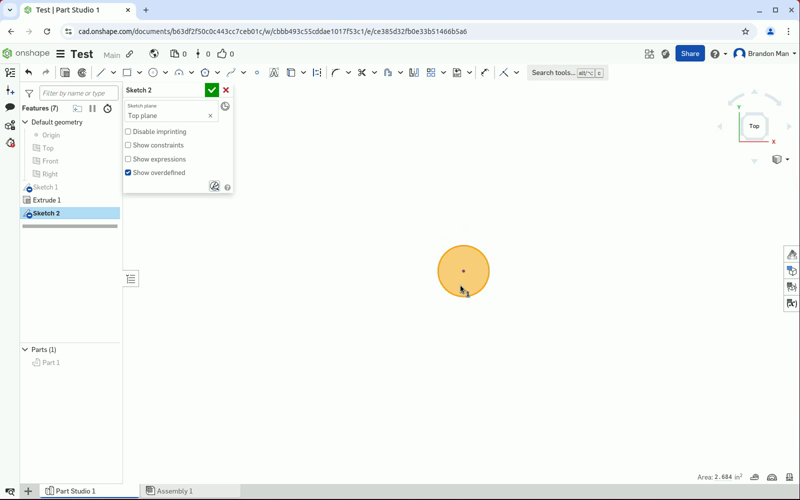
scroll(-6)
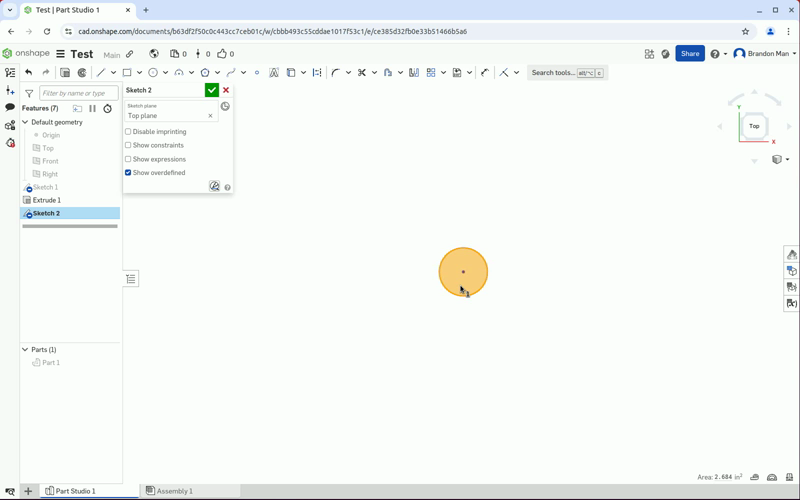
scroll(-6)
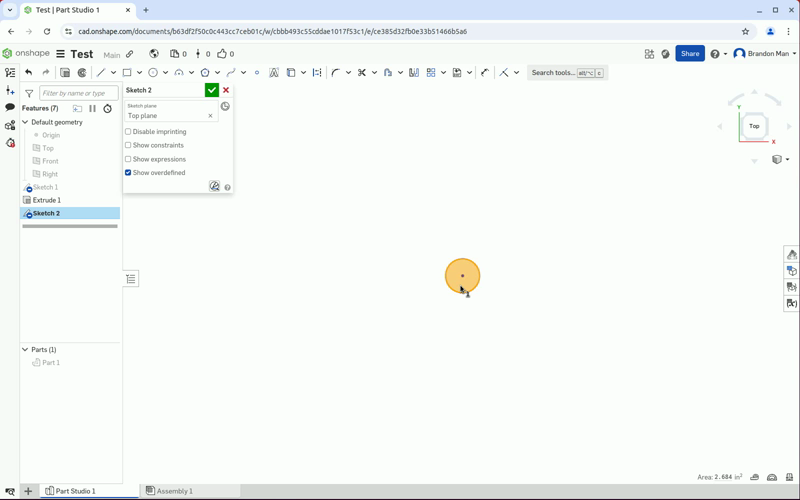
scroll(-6)
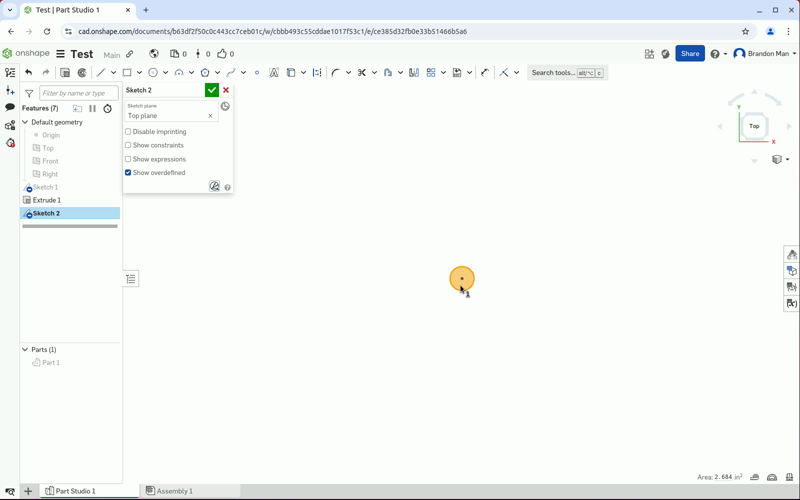
scroll(-6)
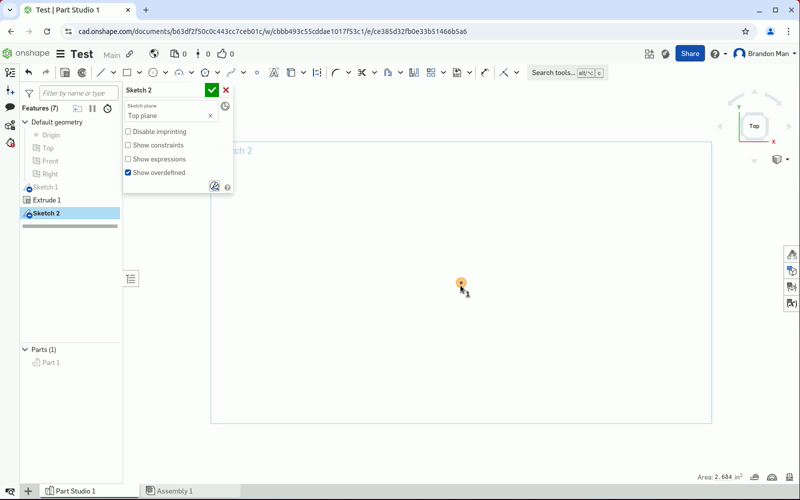
mouse_move(73, 352)
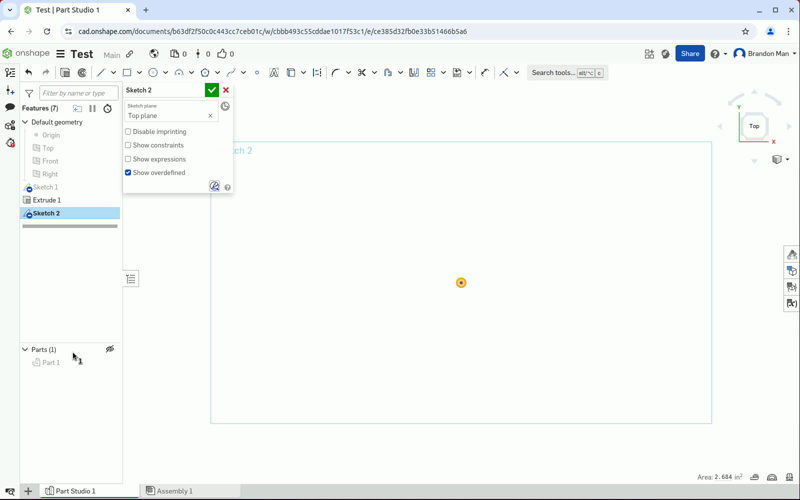
key(shift+y)
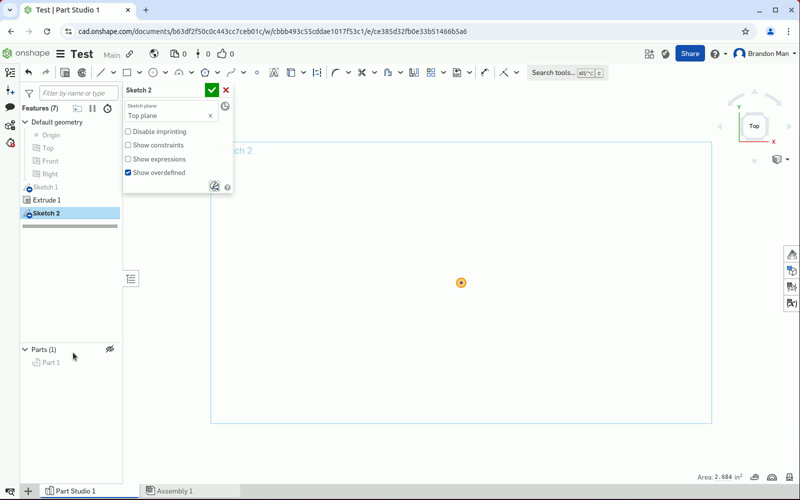
key(shift+e)
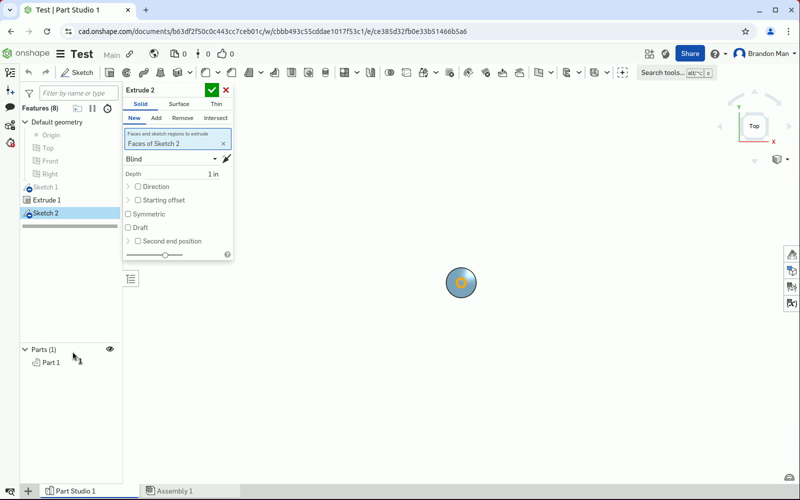
mouse_move(143, 106)
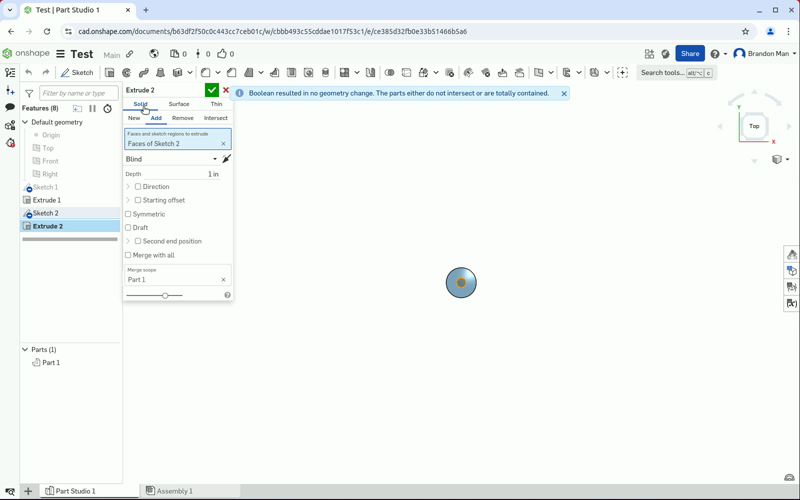
click(143, 106)
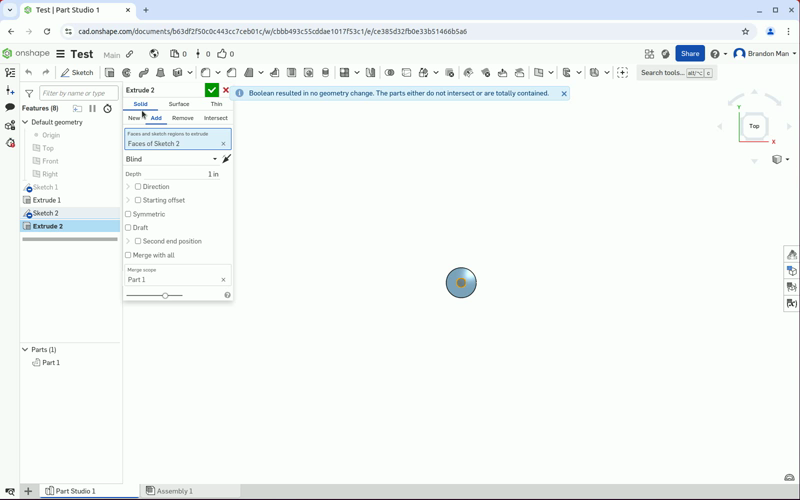
mouse_move(137, 120)
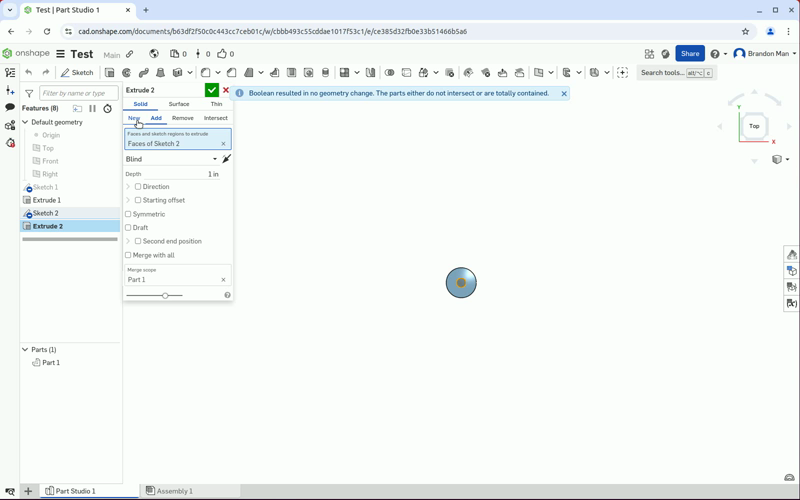
click(137, 120)
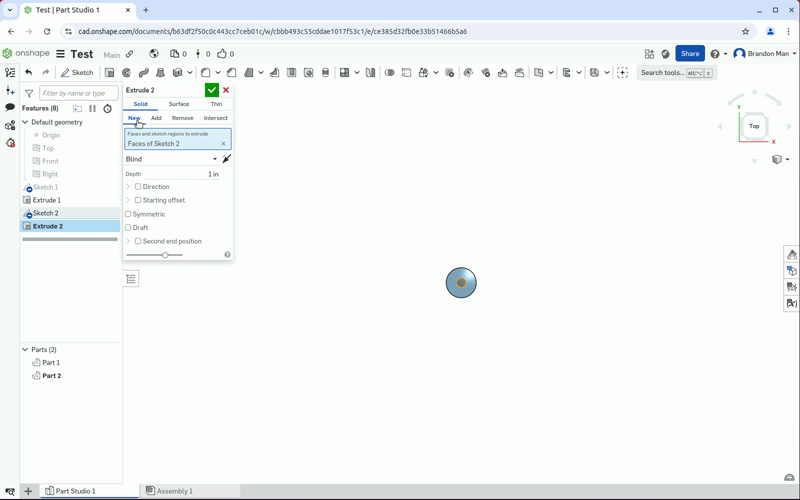
key(tab, 4)
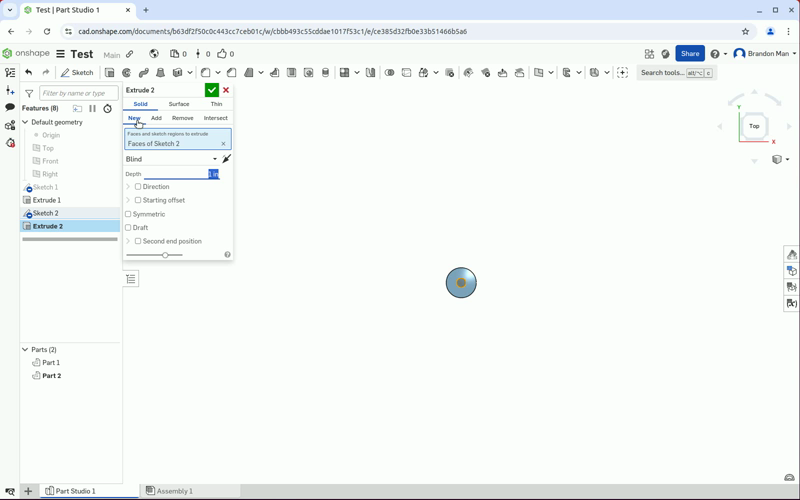
text(19.016)
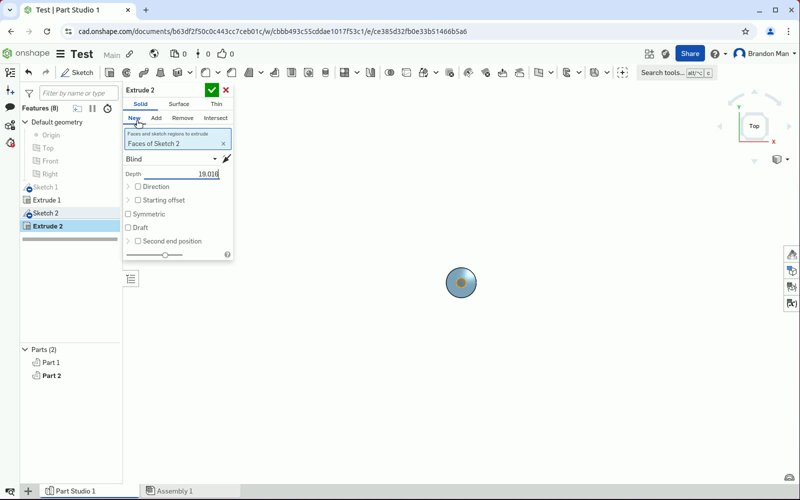
key(enter)
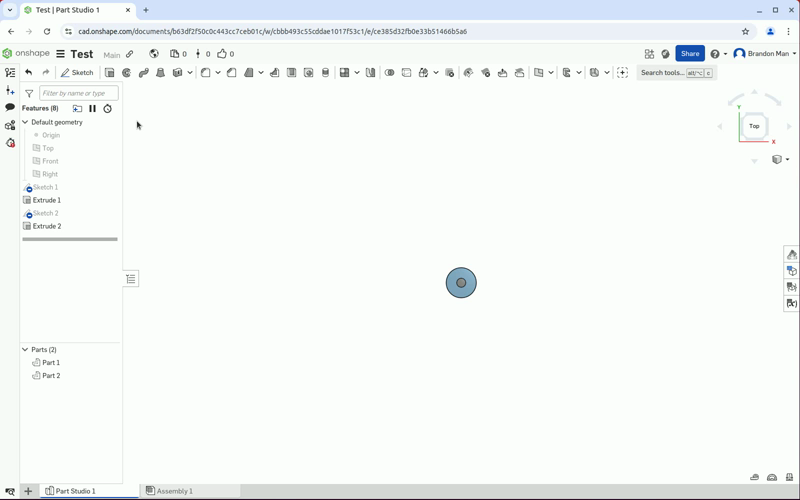
key(shift+h)
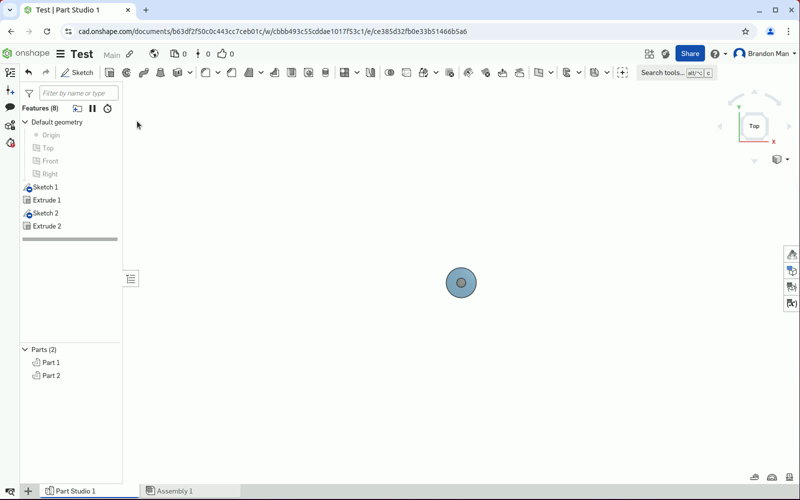
key(shift+h)
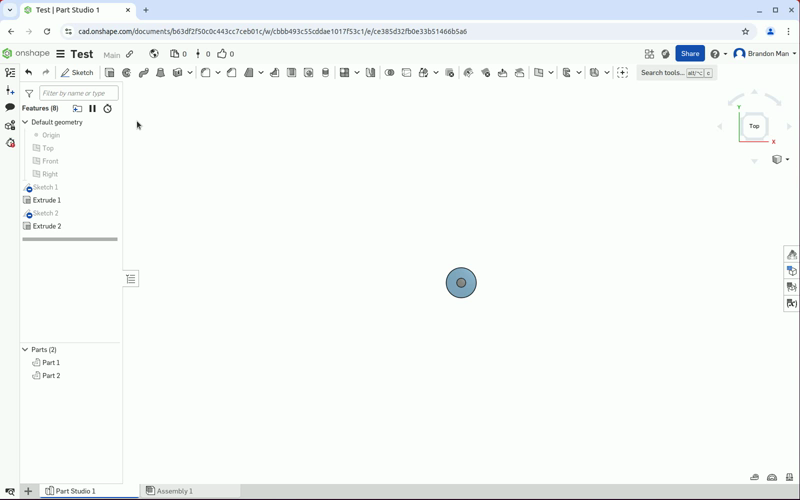
mouse_move(73, 189)
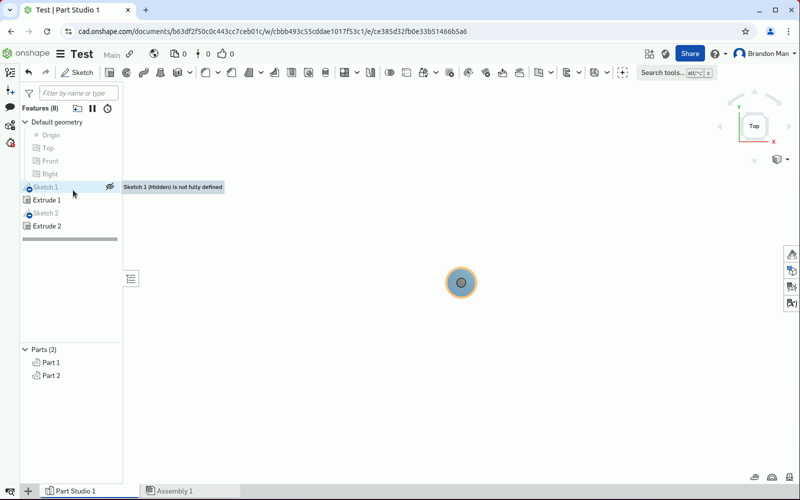
click(73, 189)
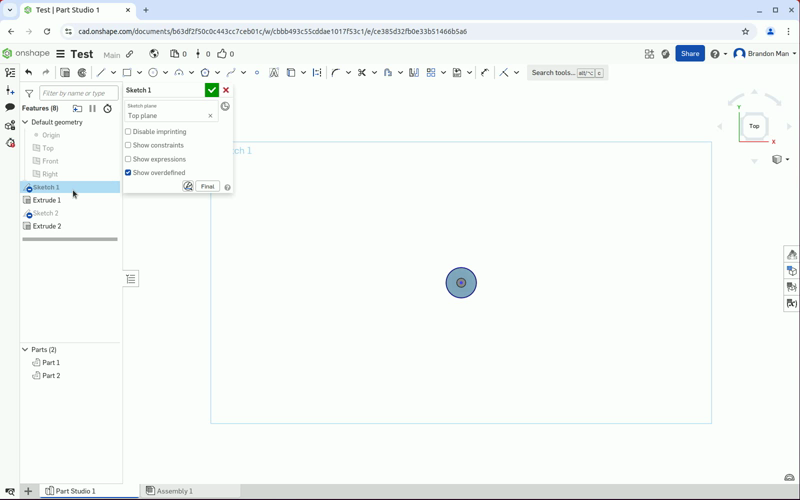
mouse_move(229, 92)
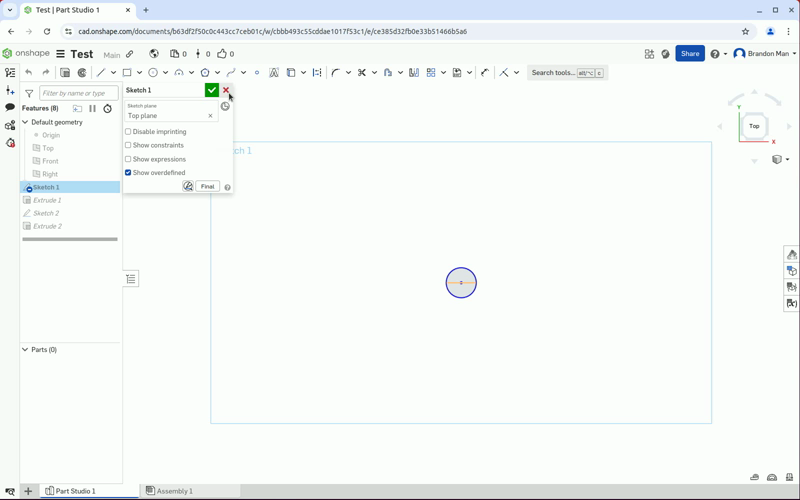
click(229, 92)
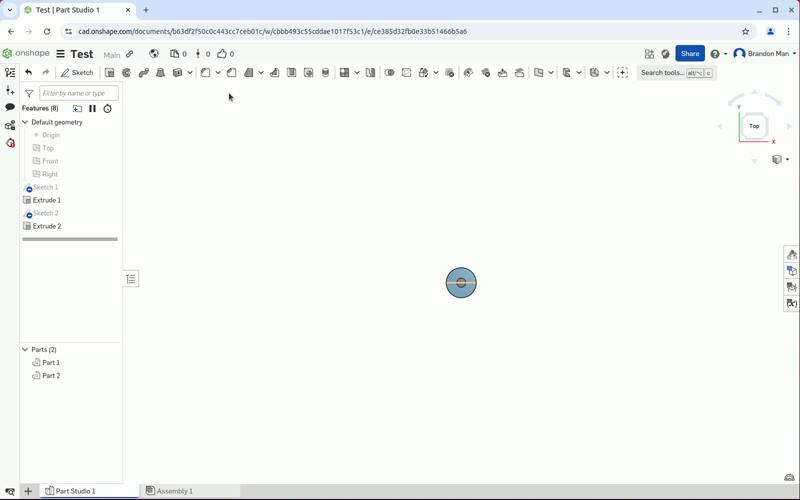
mouse_move(73, 352)
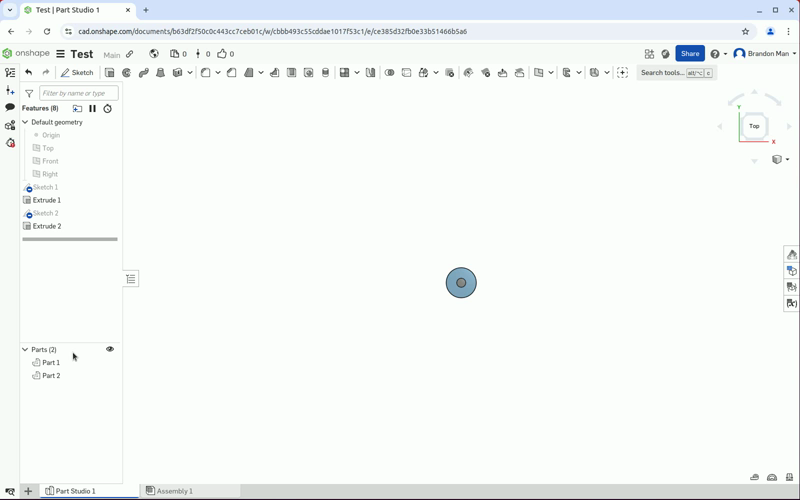
key(y)
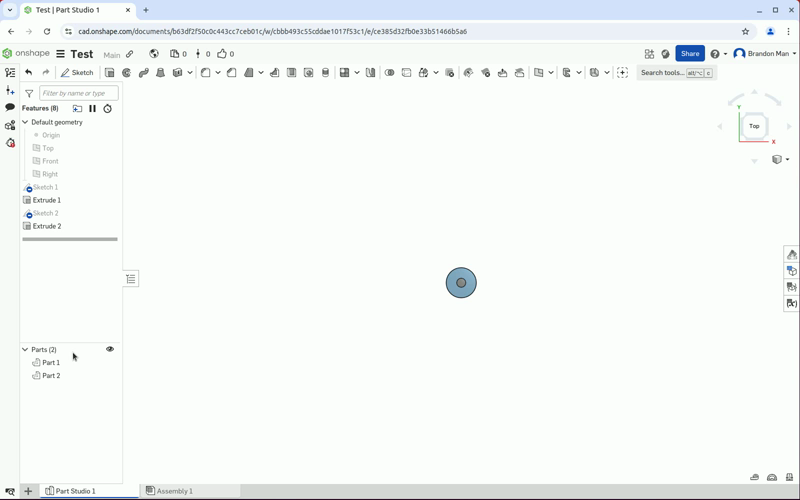
key(shift+p)
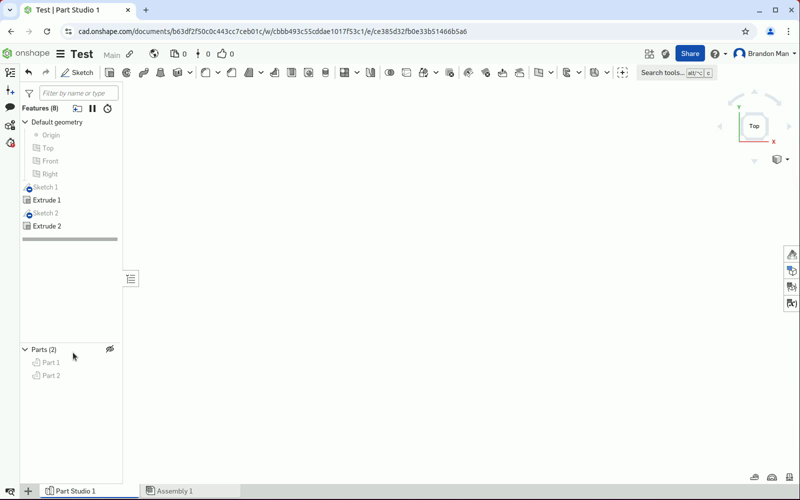
key(space)
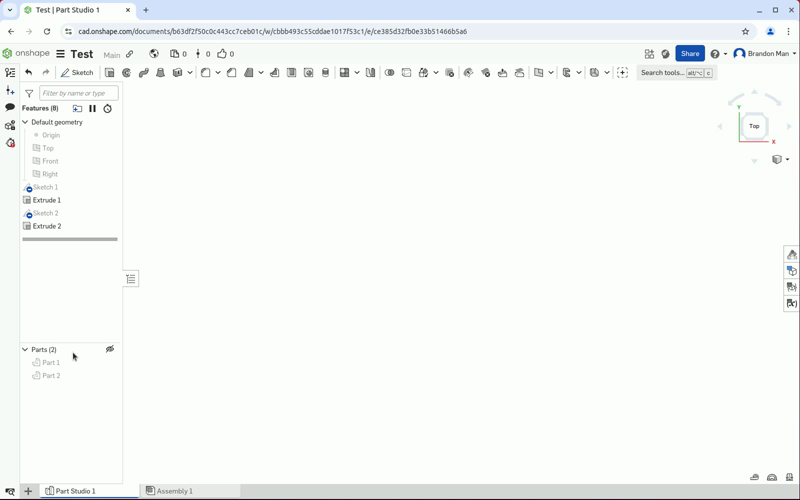
key_down(shift)
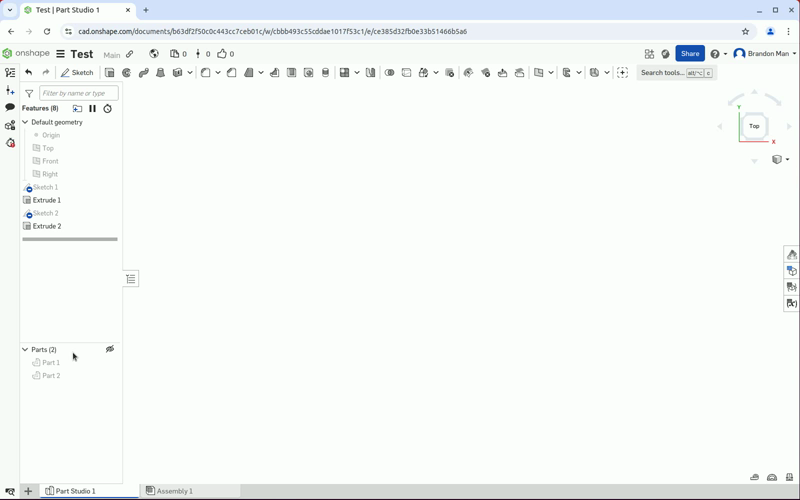
key(up)
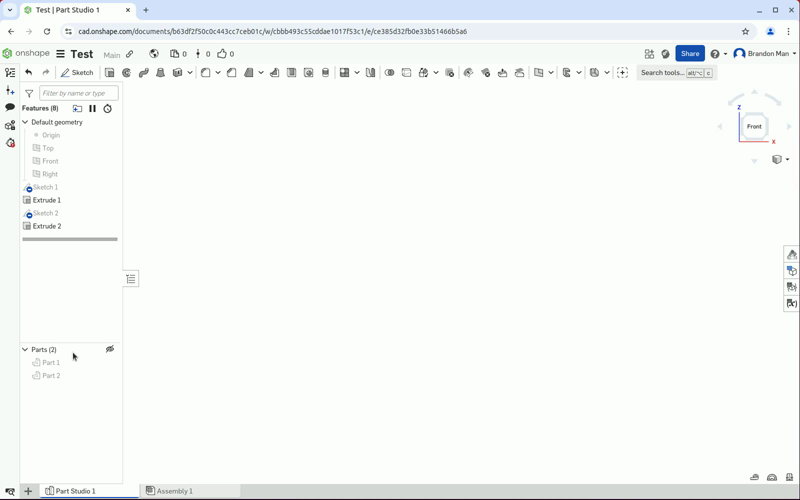
key_up(shift)
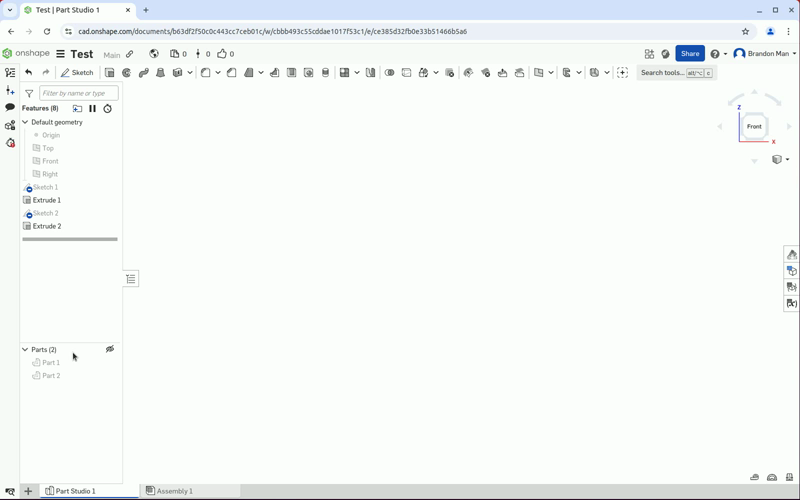
mouse_move(73, 352)
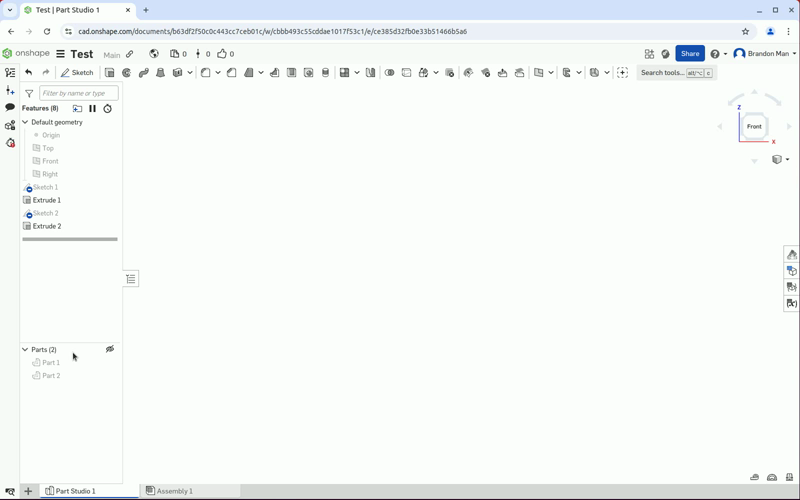
key(shift+y)
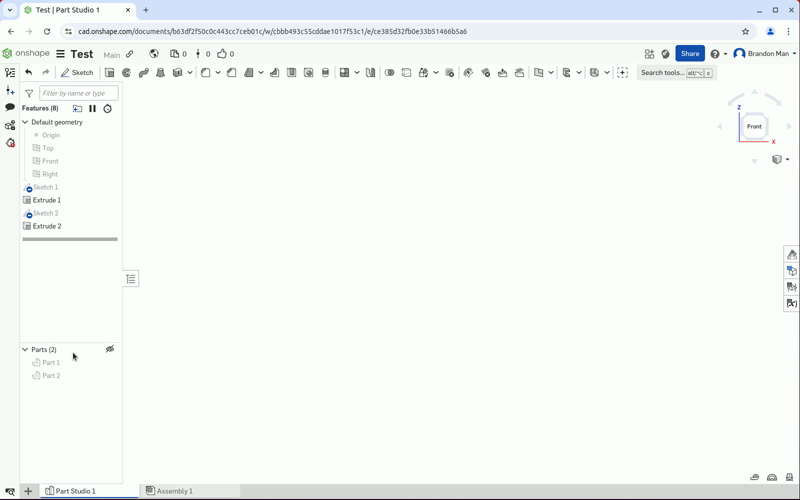
key(shift+s)
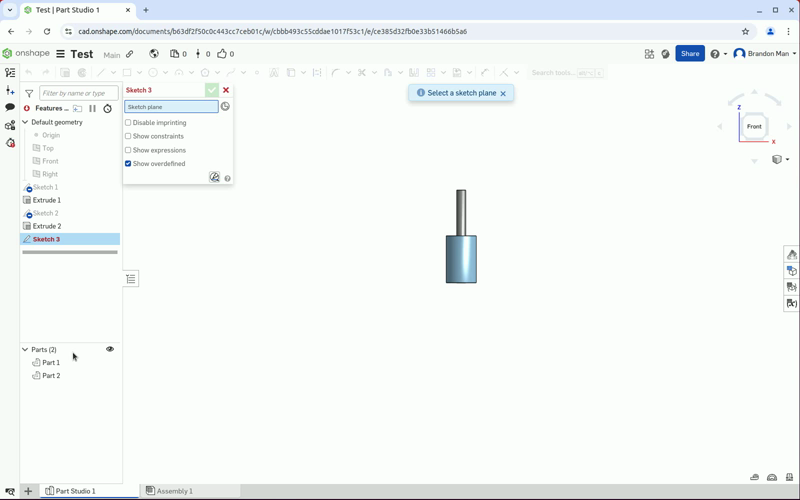
mouse_move(73, 163)
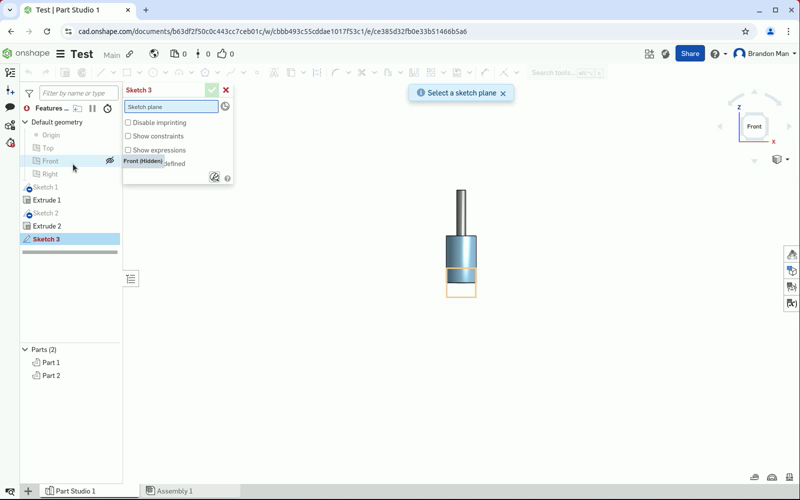
click(73, 163)
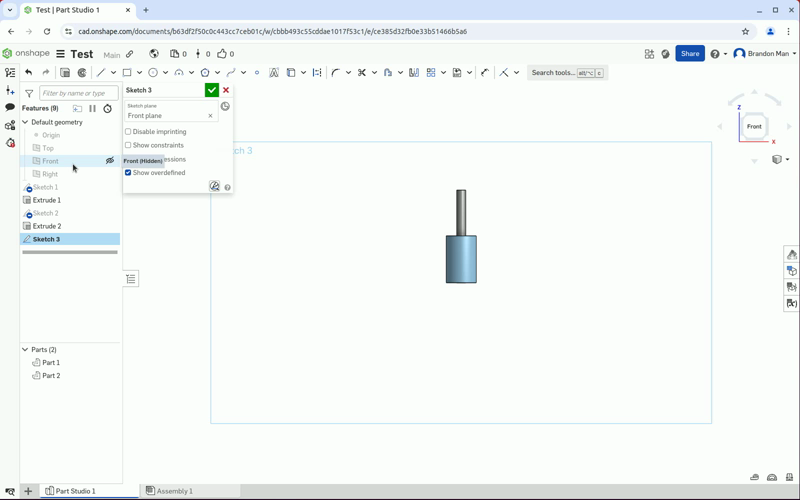
mouse_move(73, 352)
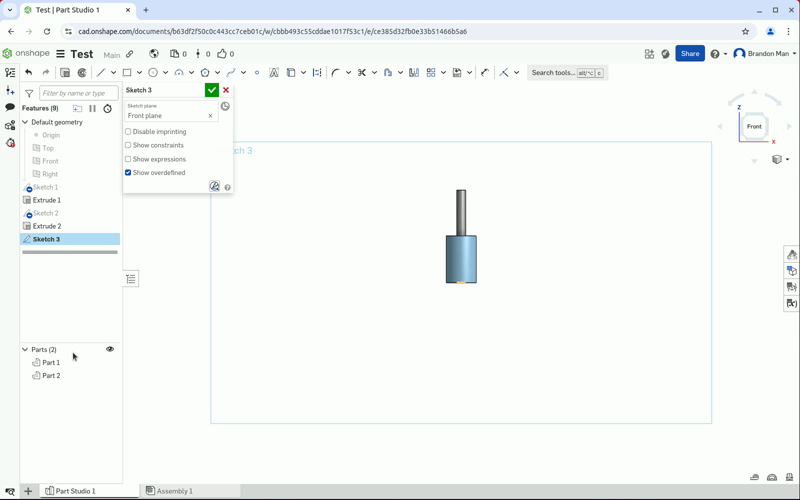
key(y)
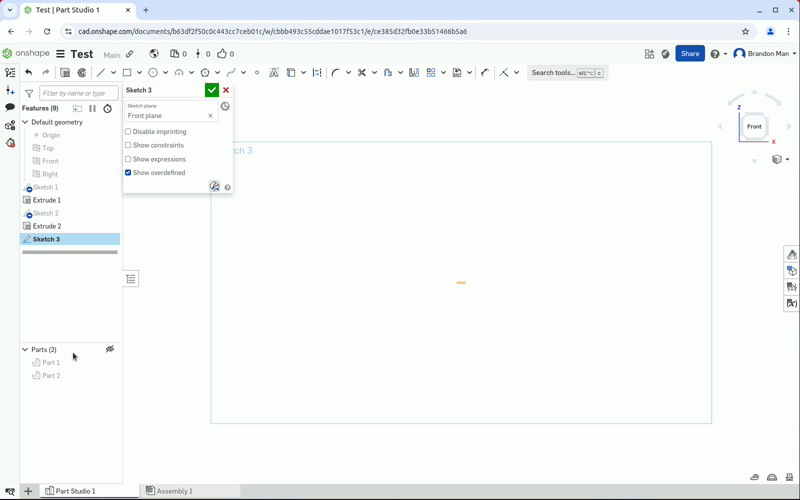
key(c)
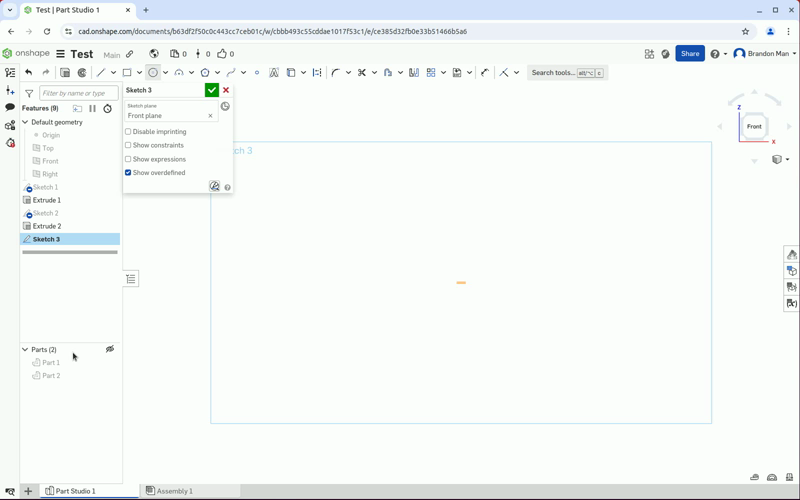
key_down(shift)
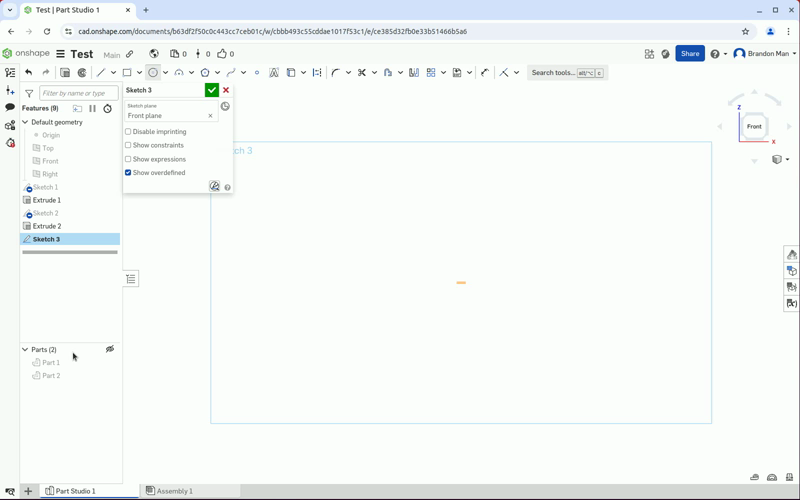
mouse_move(460, 180)
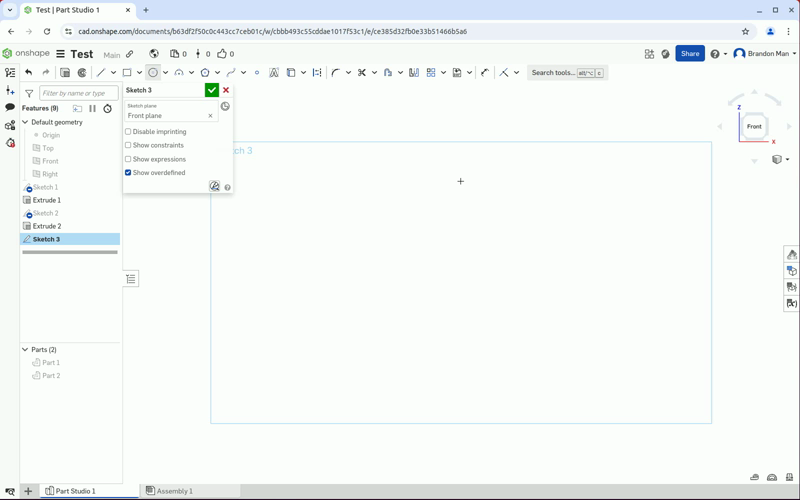
click(460, 180)
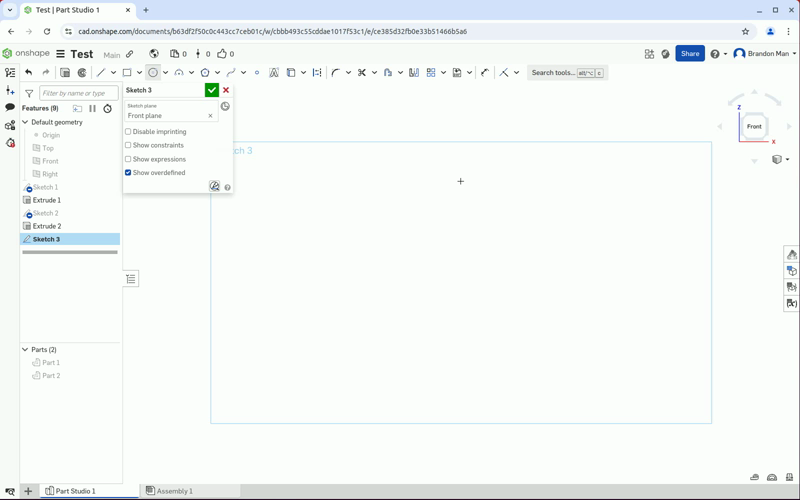
key_up(shift)
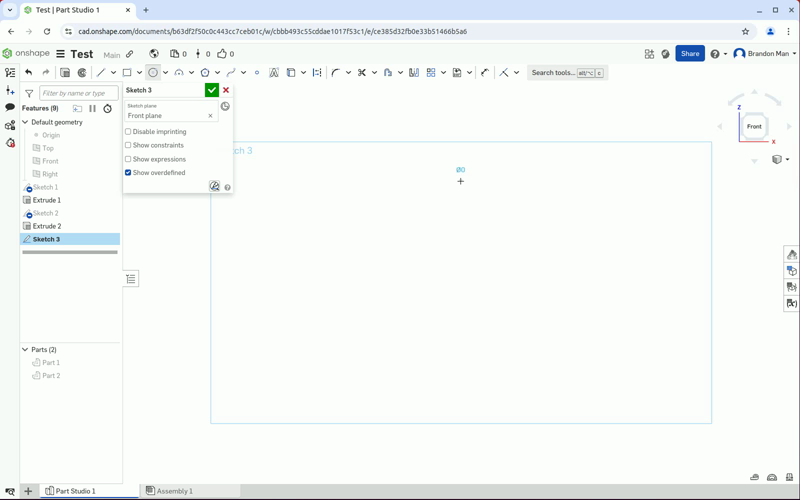
mouse_move(471, 180)
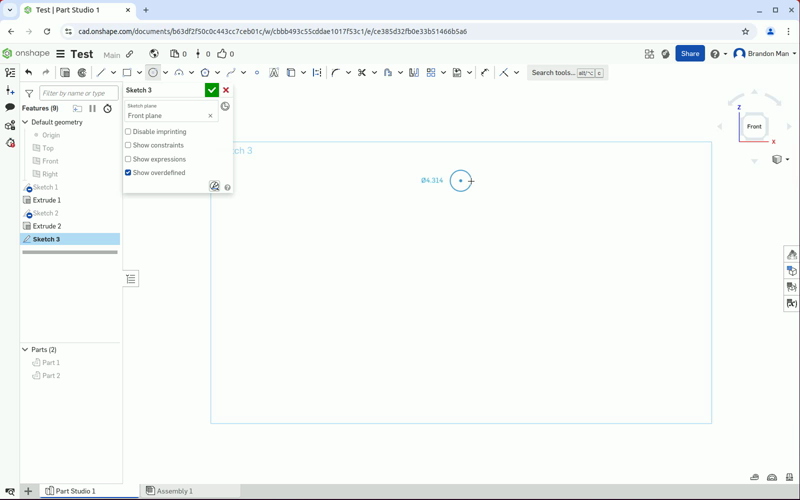
click(471, 180)
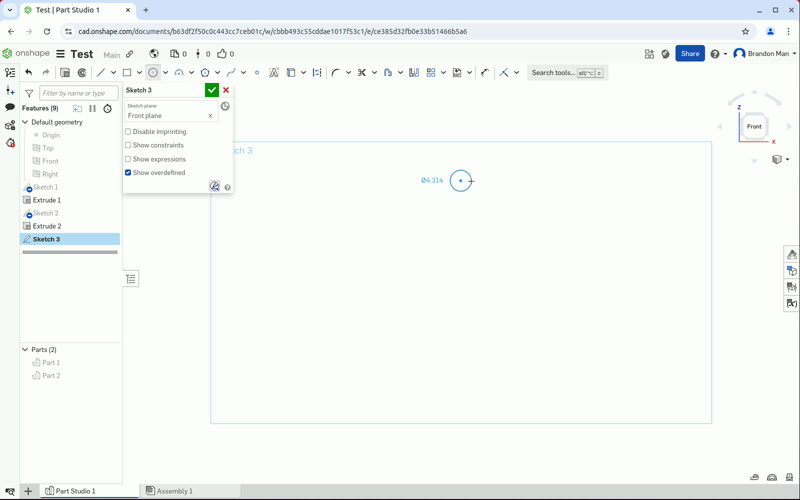
key(esc)
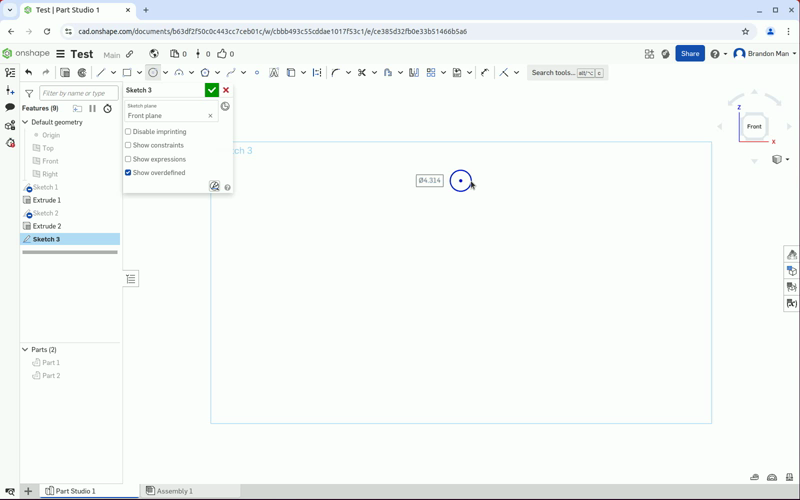
mouse_move(466, 178)
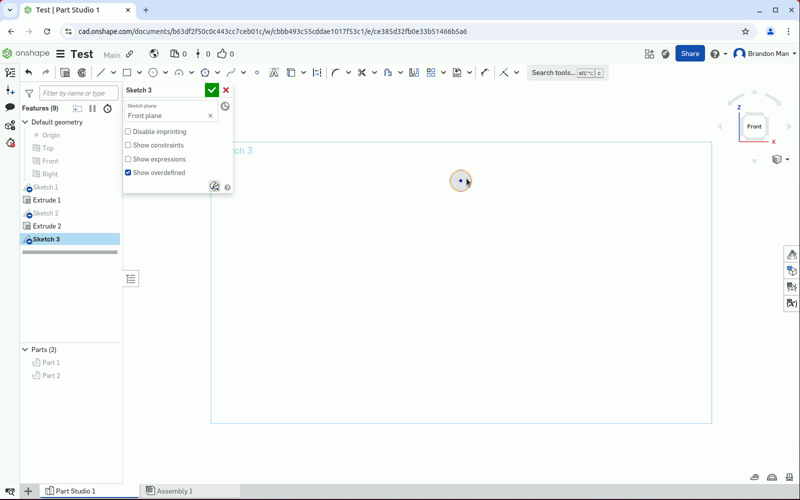
scroll(6)
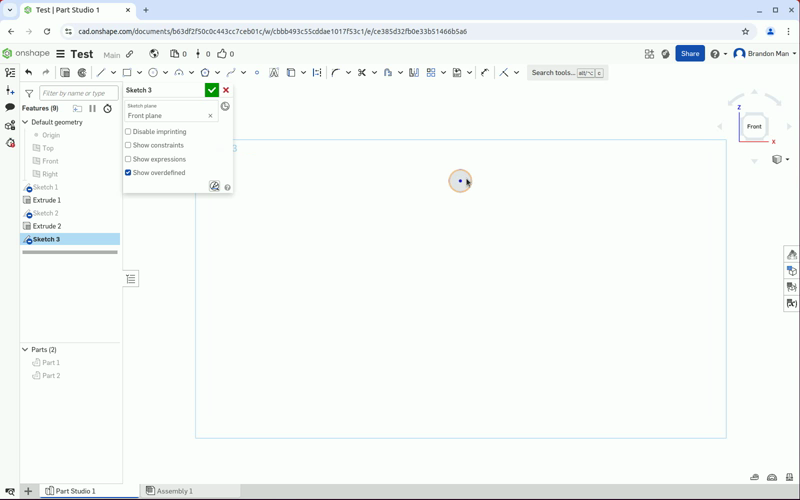
scroll(6)
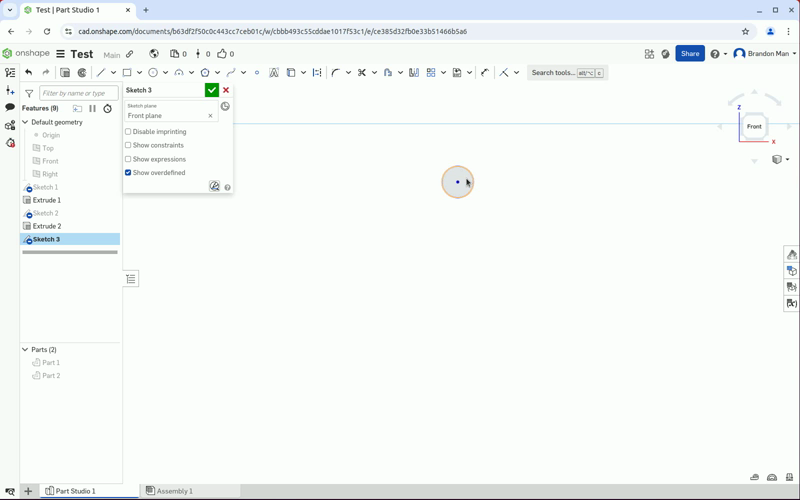
scroll(6)
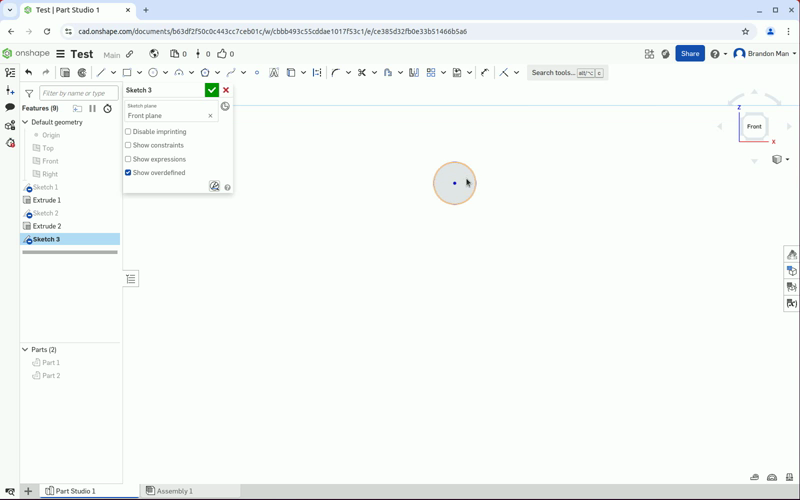
scroll(6)
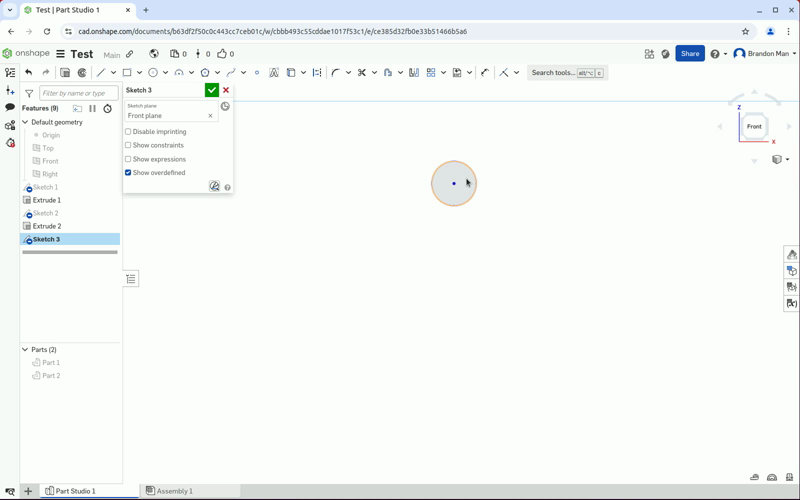
scroll(6)
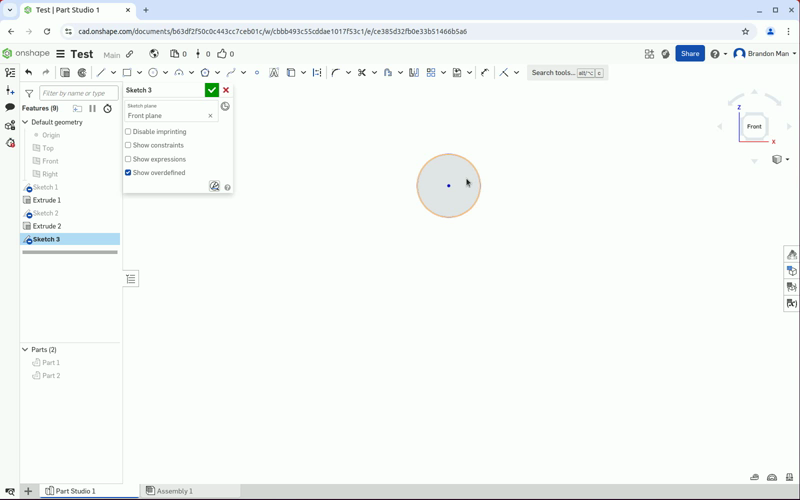
scroll(6)
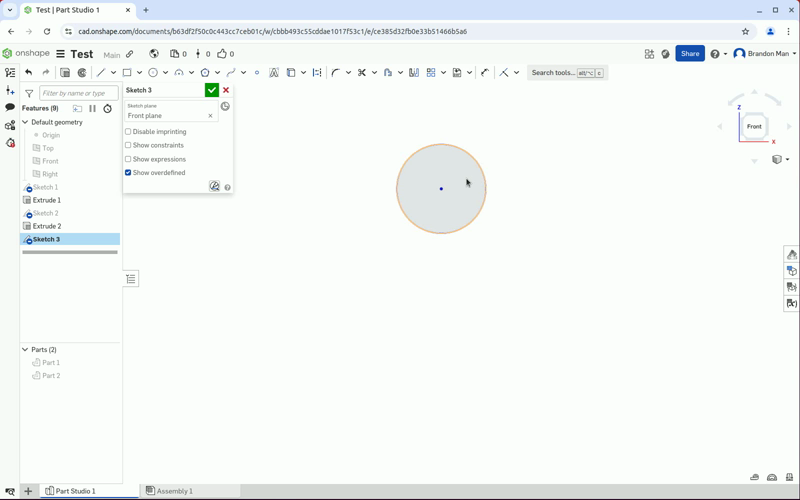
scroll(6)
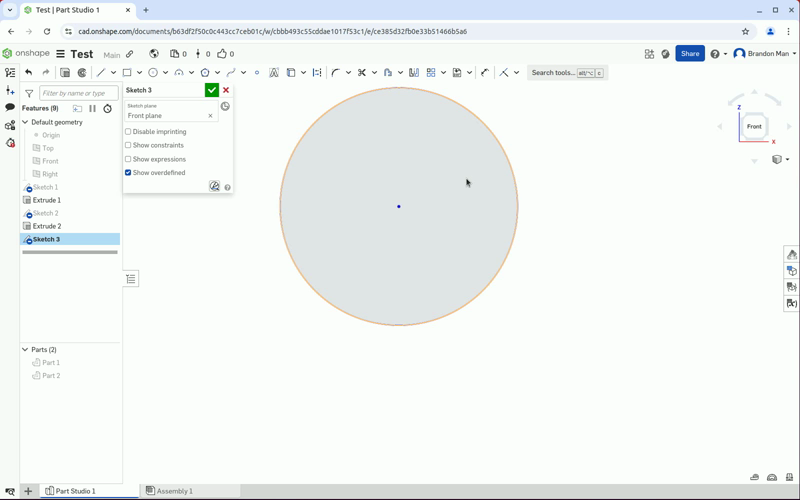
click(466, 178)
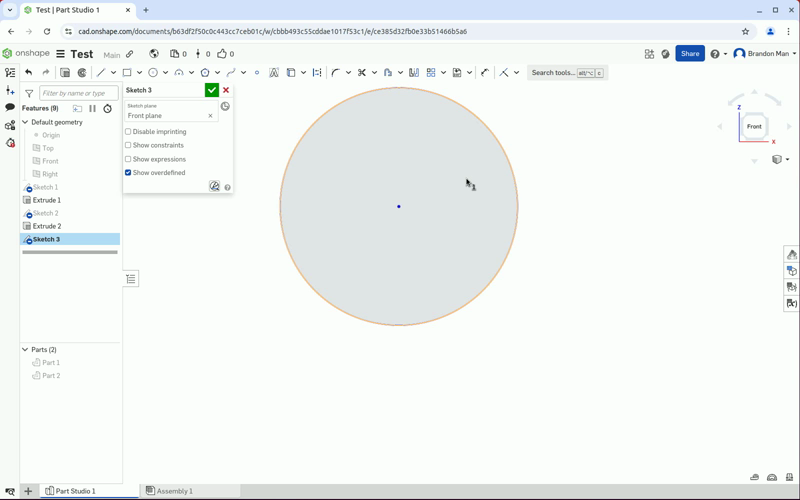
scroll(-6)
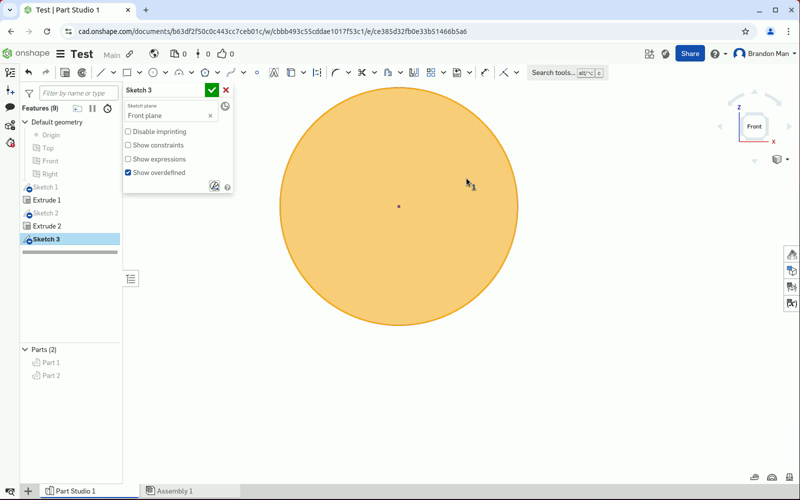
scroll(-6)
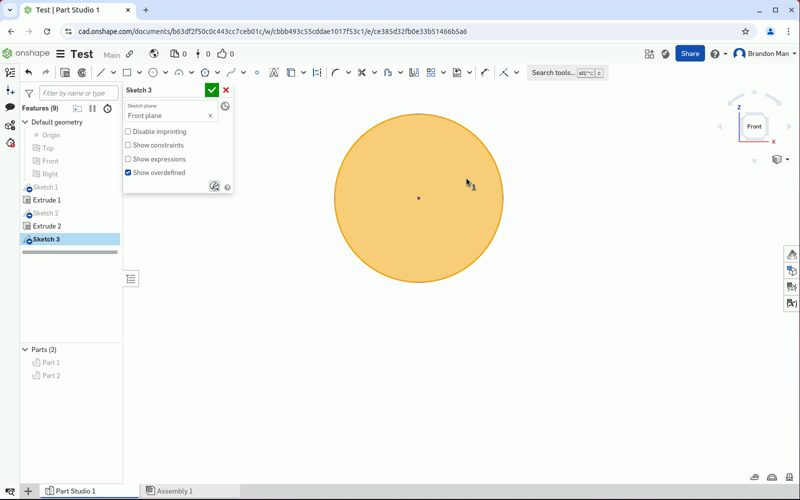
scroll(-6)
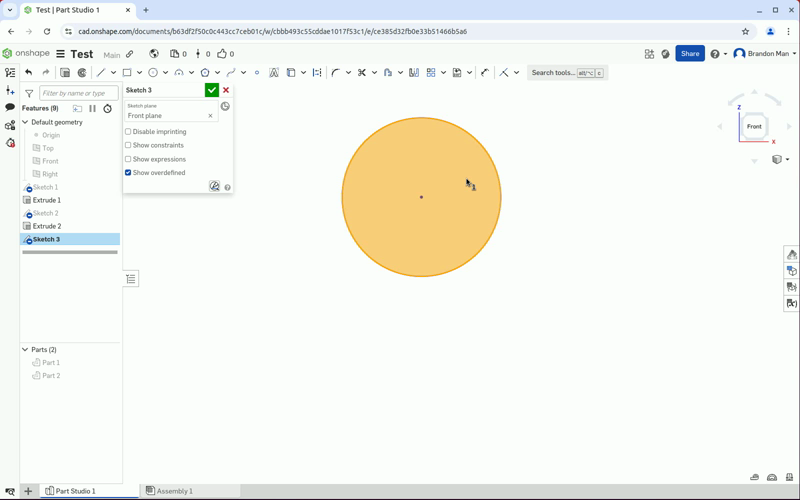
scroll(-6)
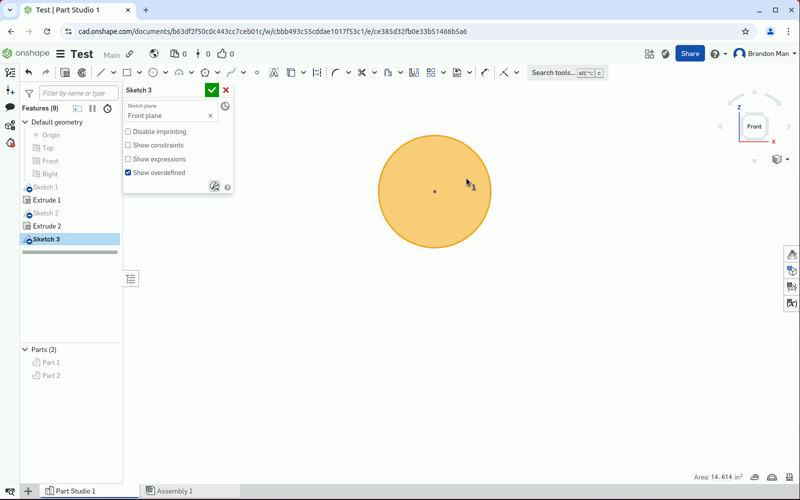
scroll(-6)
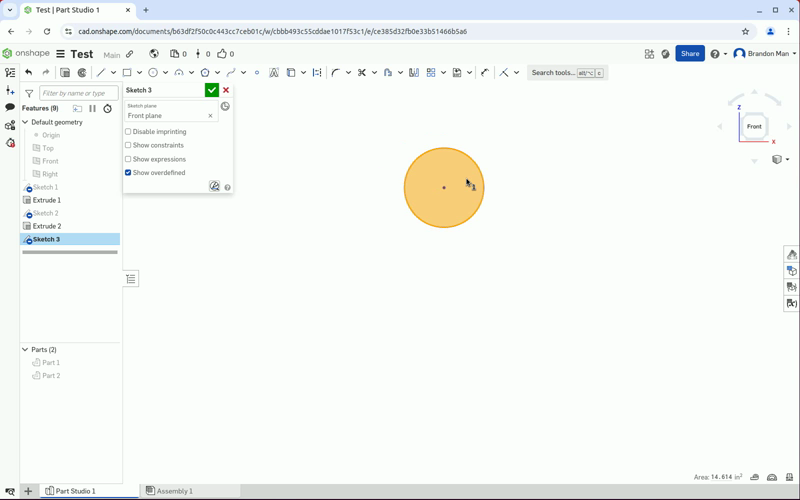
scroll(-6)
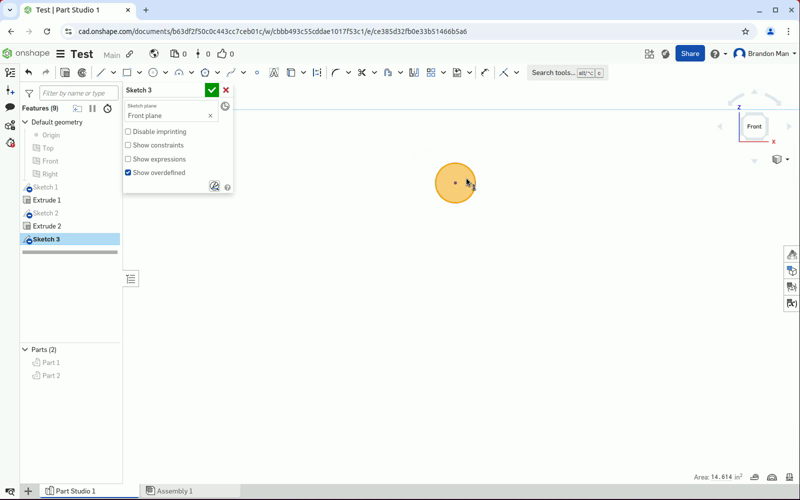
scroll(-6)
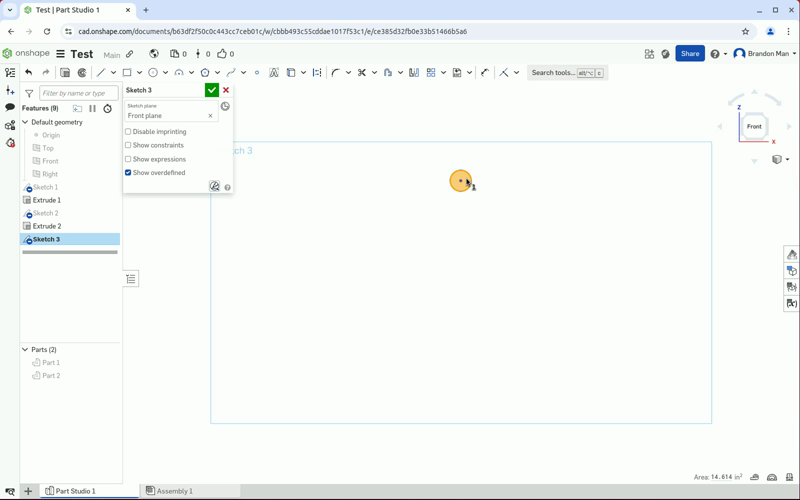
mouse_move(73, 352)
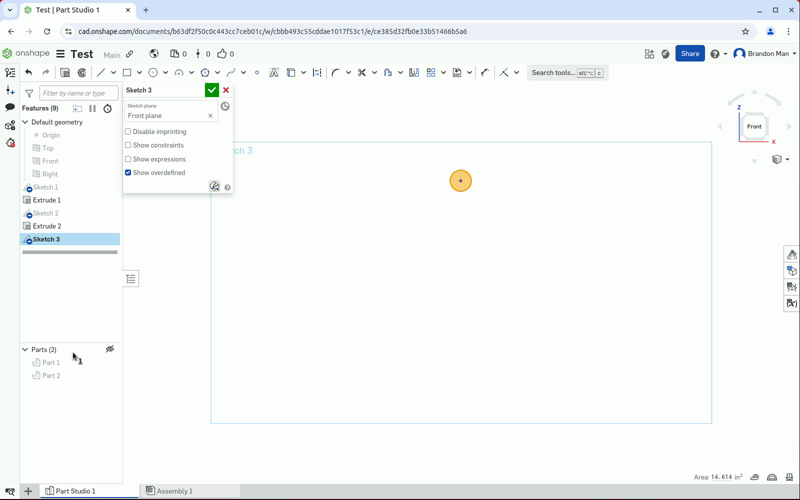
key(shift+y)
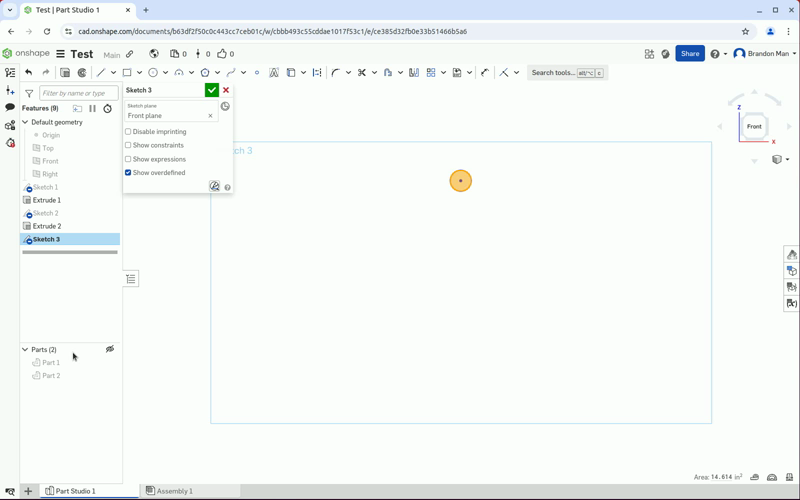
key(shift+e)
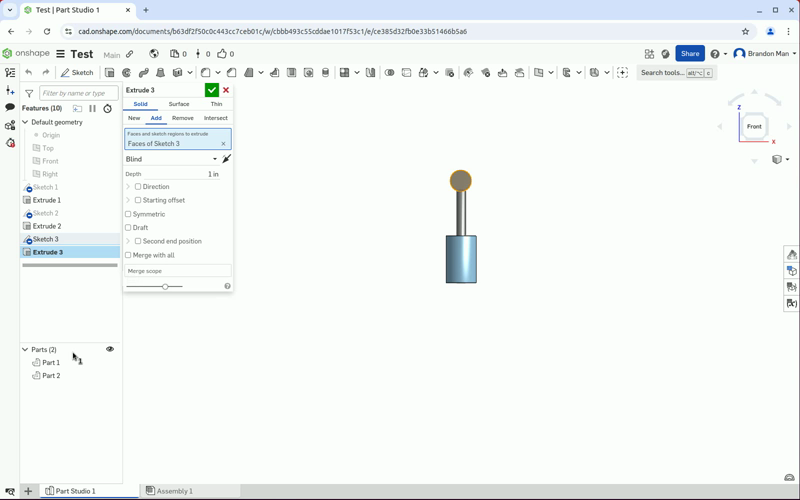
mouse_move(143, 106)
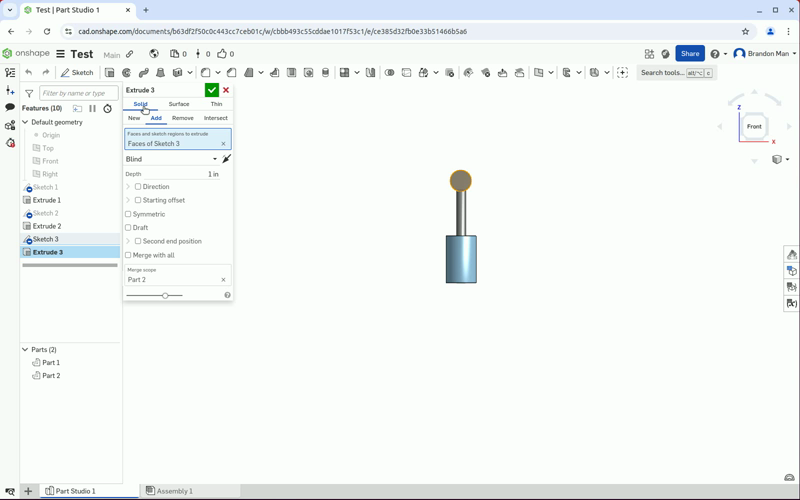
click(143, 106)
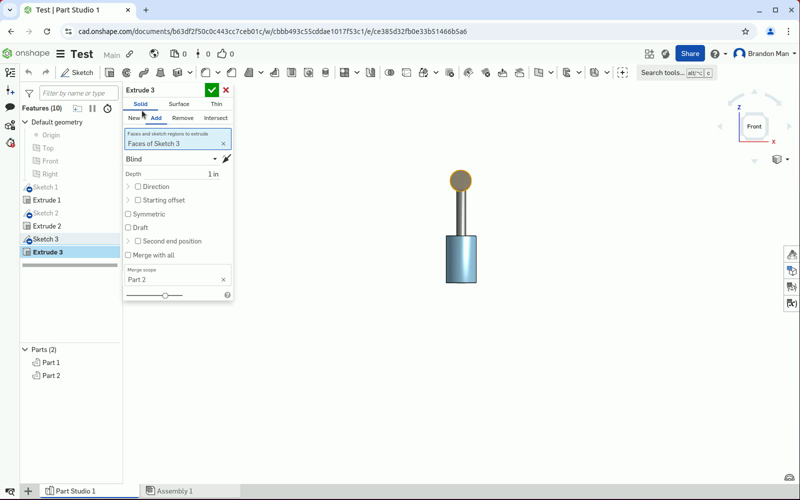
mouse_move(137, 120)
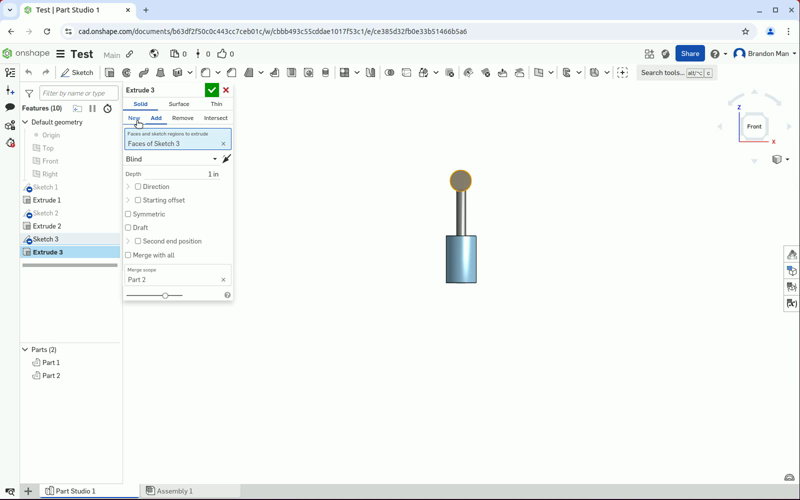
click(137, 120)
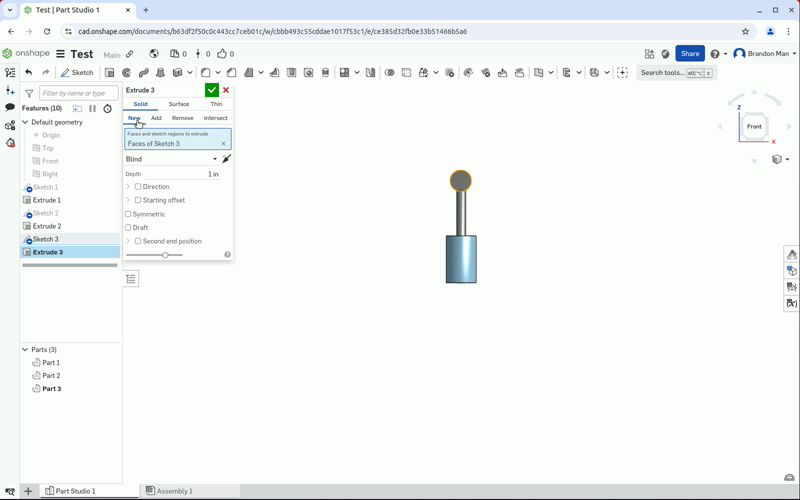
key(tab, 4)
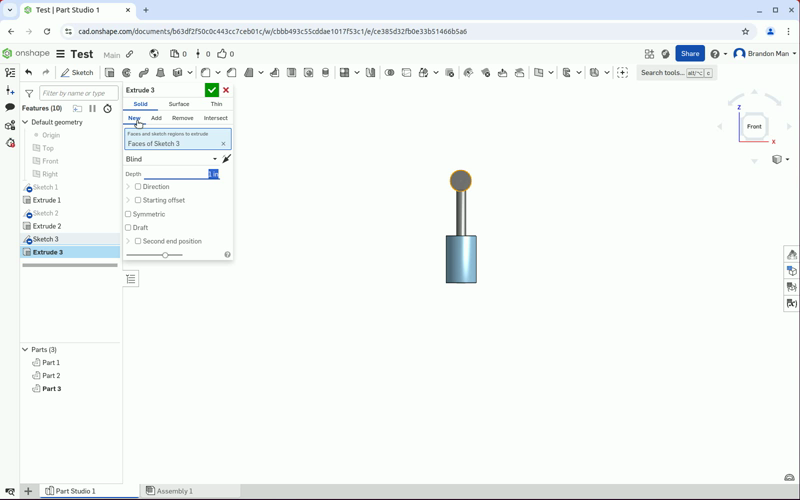
text(0.481)
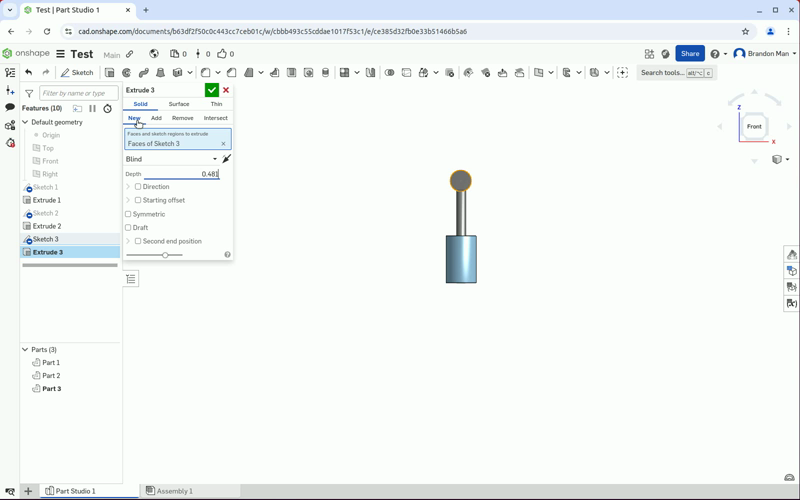
key(enter)
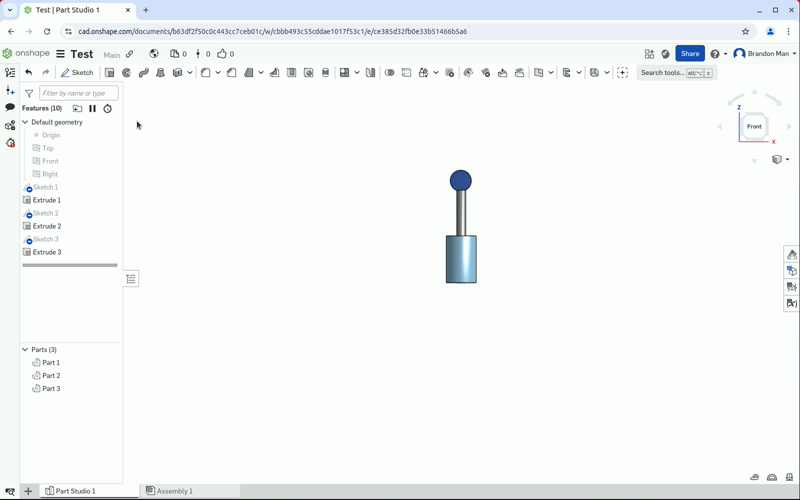
key(shift+h)
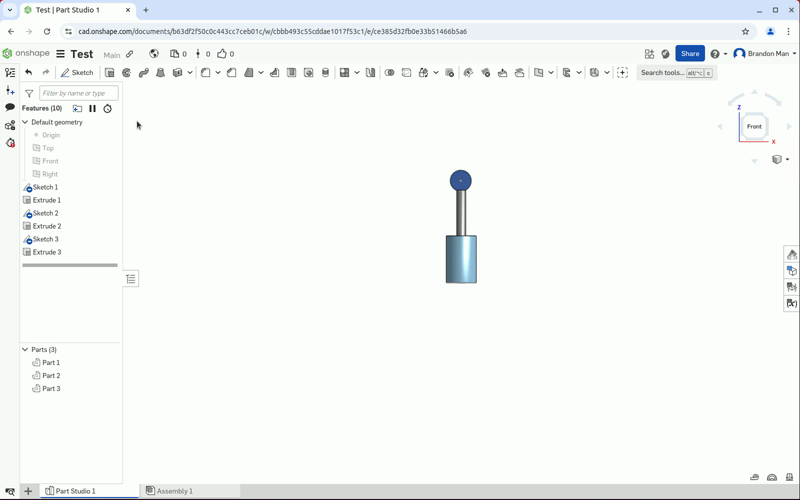
key(shift+h)
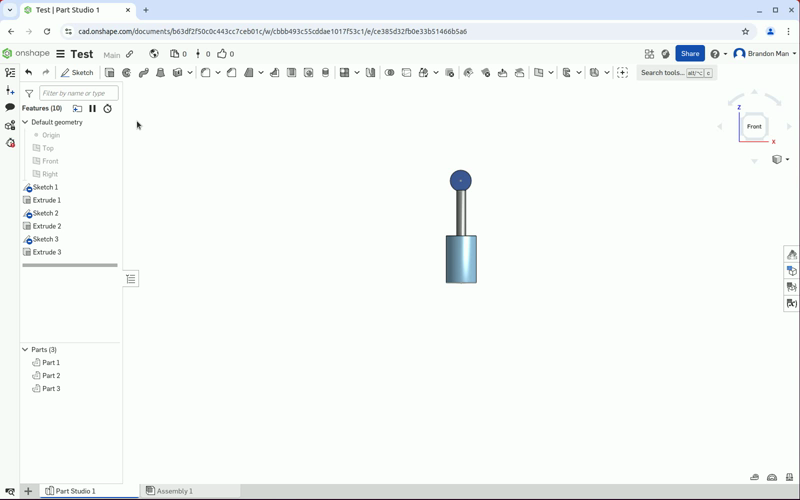
key(shift+7)
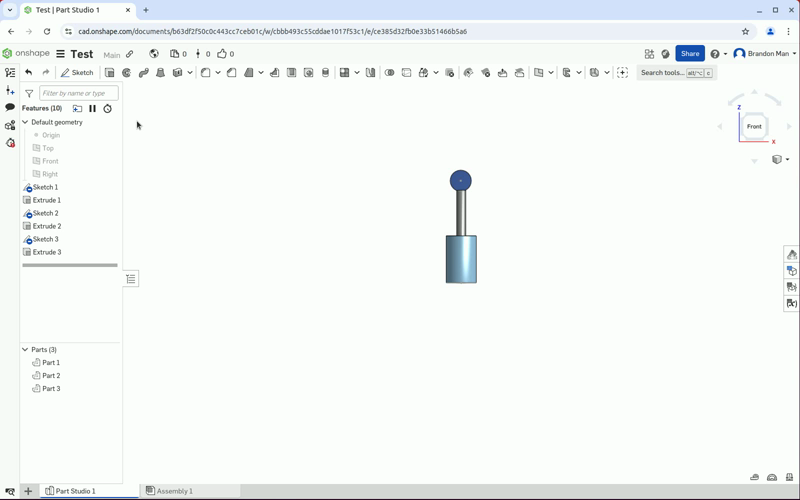
key(left, 2)
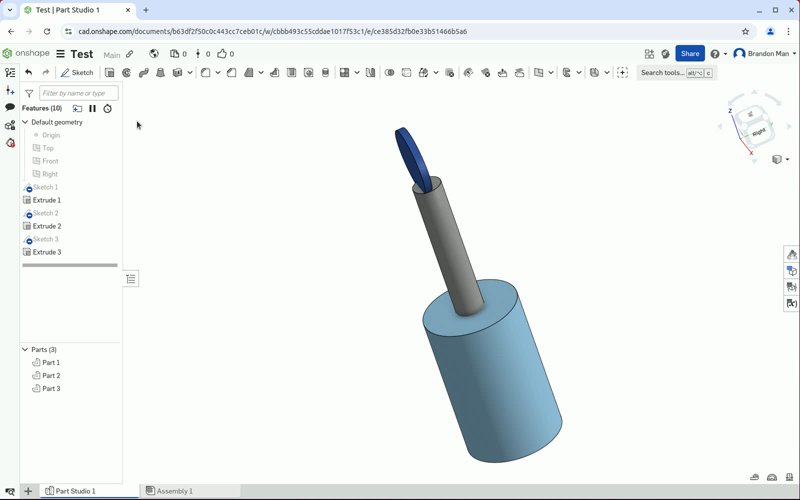
key(down, 2)
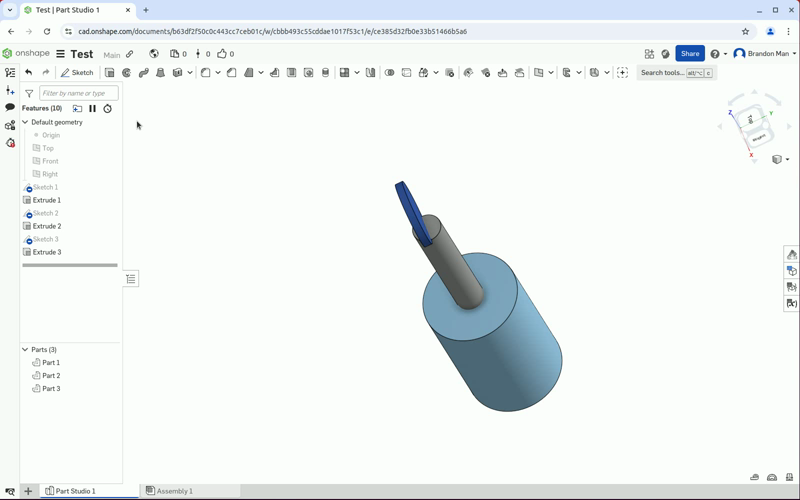
key(up, 2)
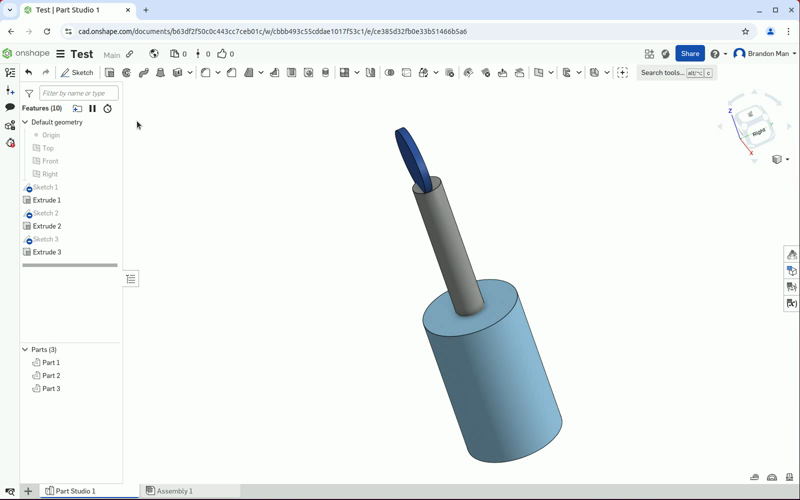
key(right, 2)
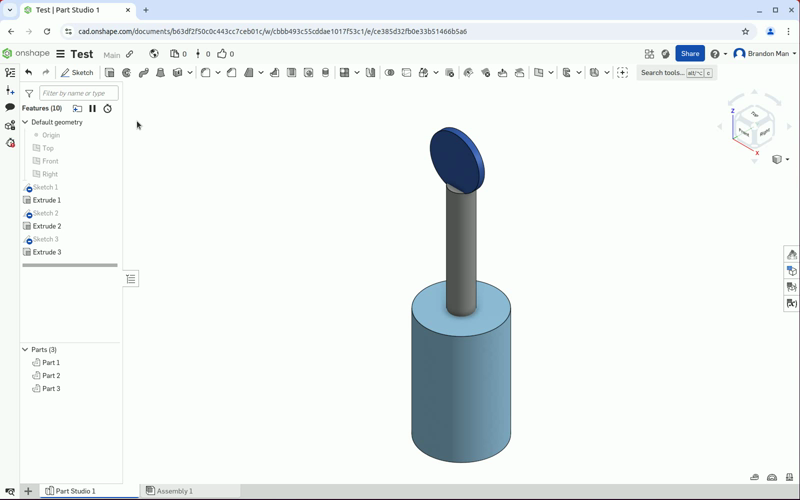
mouse_move(73, 189)
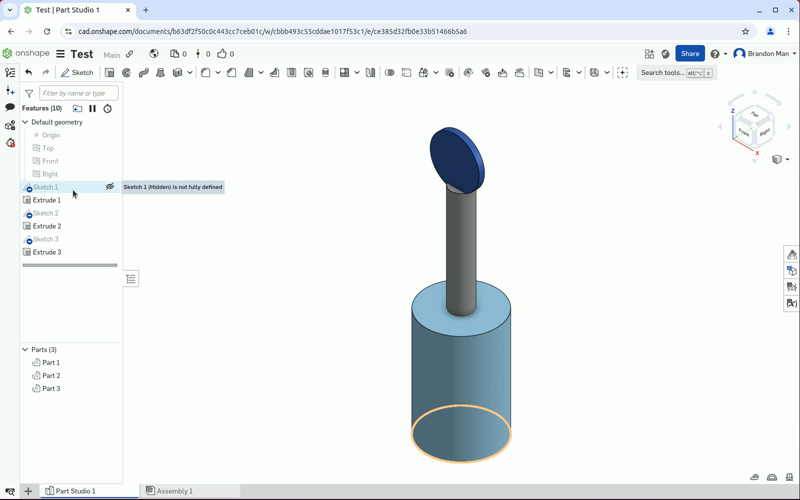
click(73, 189)